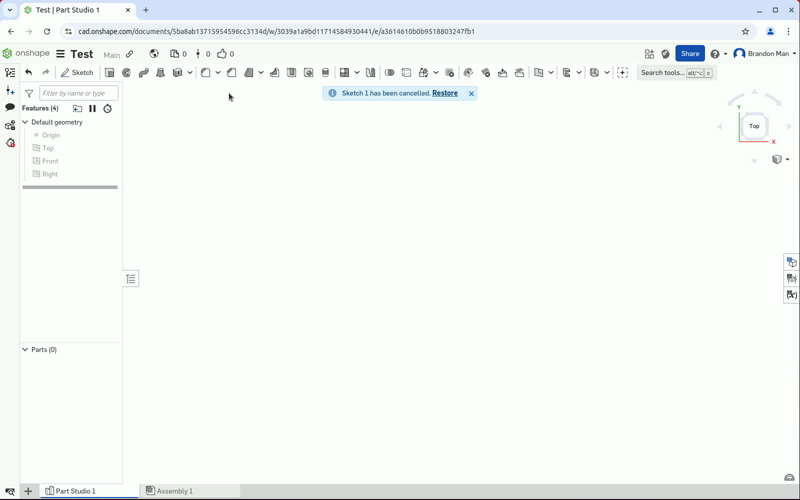
key(shift+h)
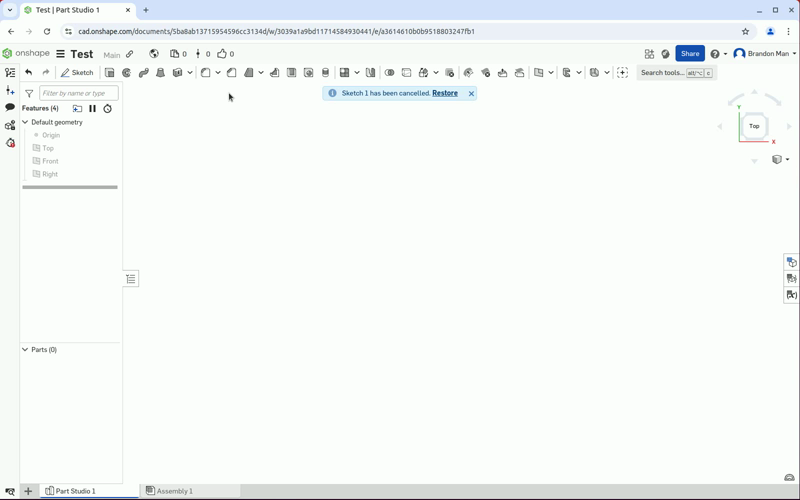
key(shift+s)
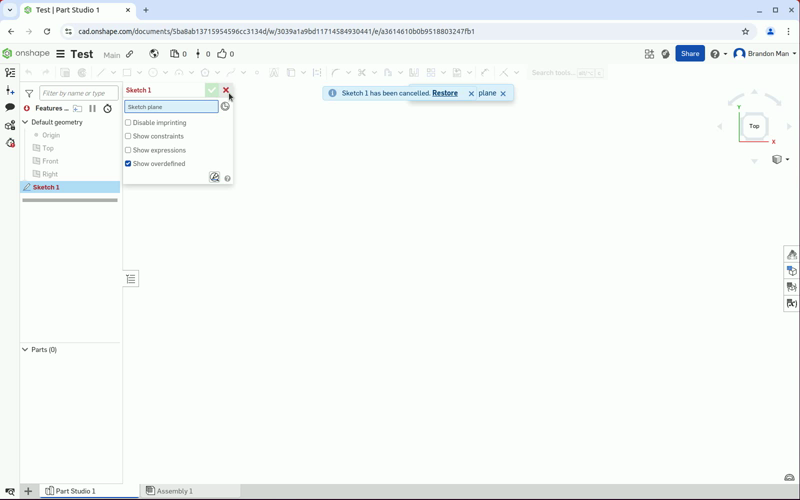
mouse_move(73, 150)
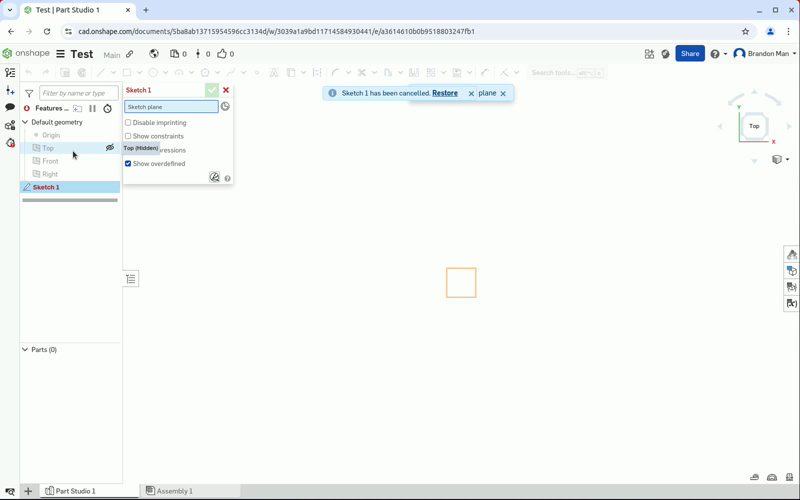
click(73, 150)
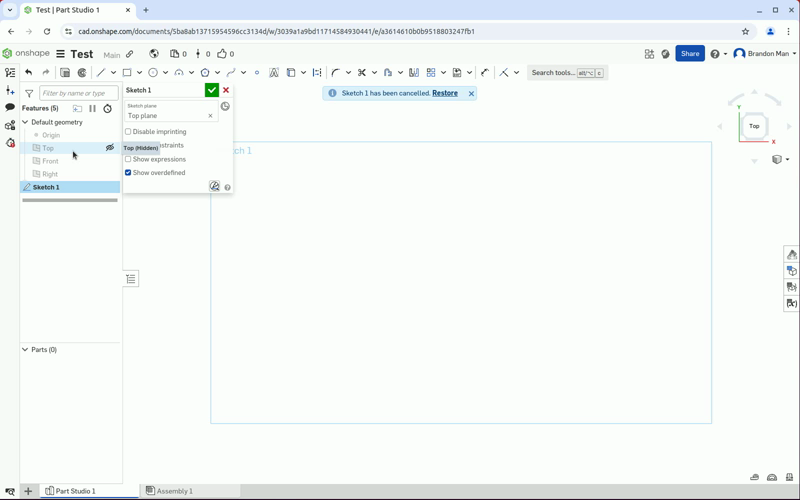
mouse_move(73, 352)
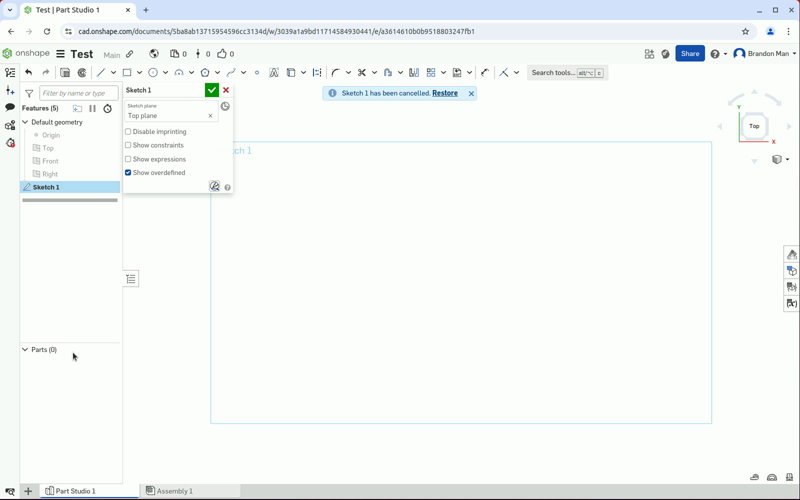
key(y)
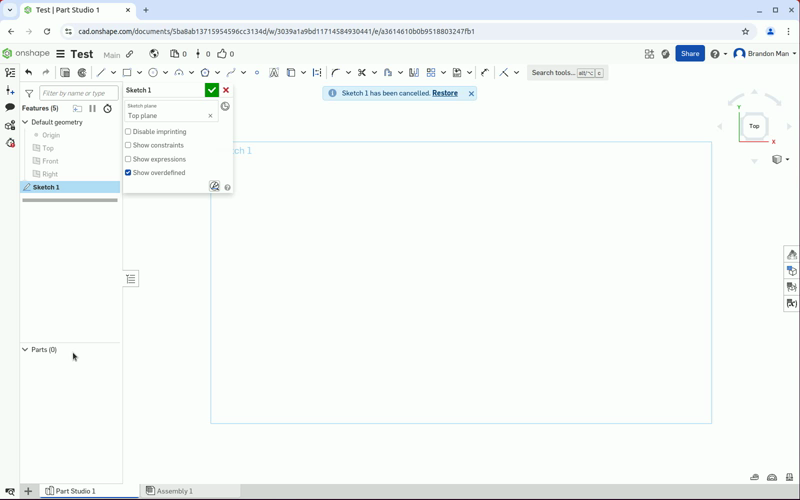
key(l)
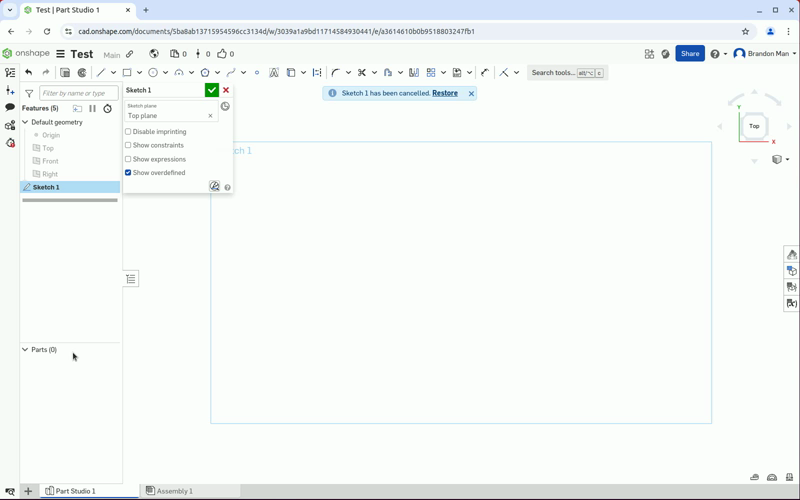
key_down(shift)
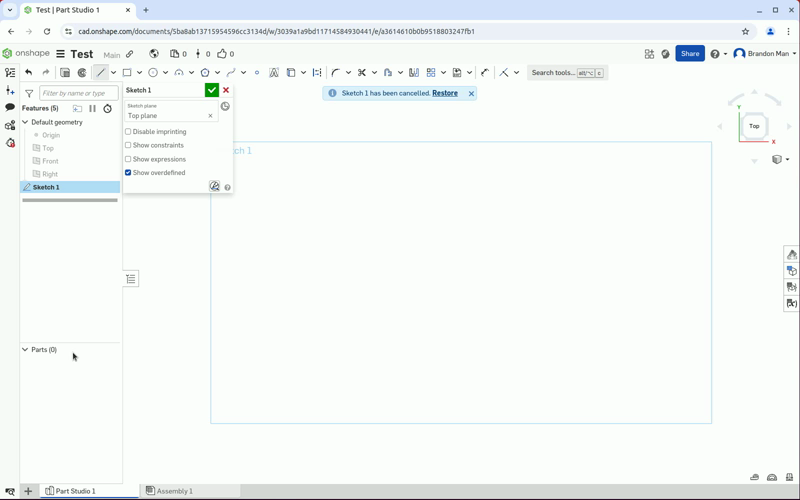
mouse_move(379, 282)
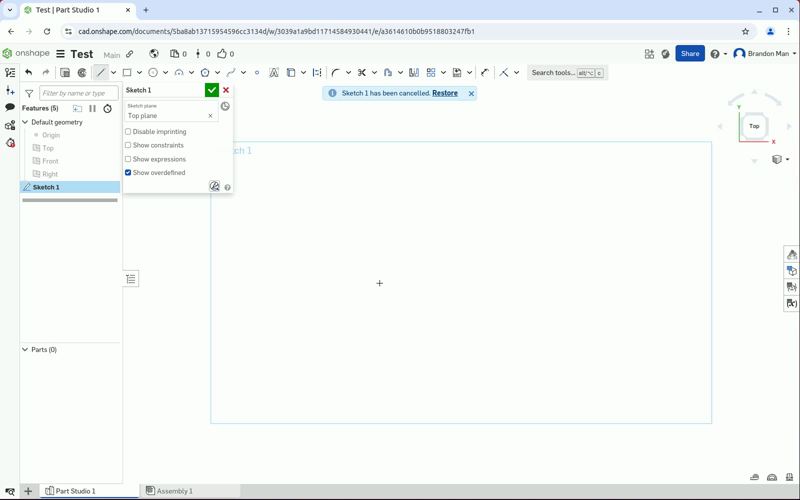
click(379, 282)
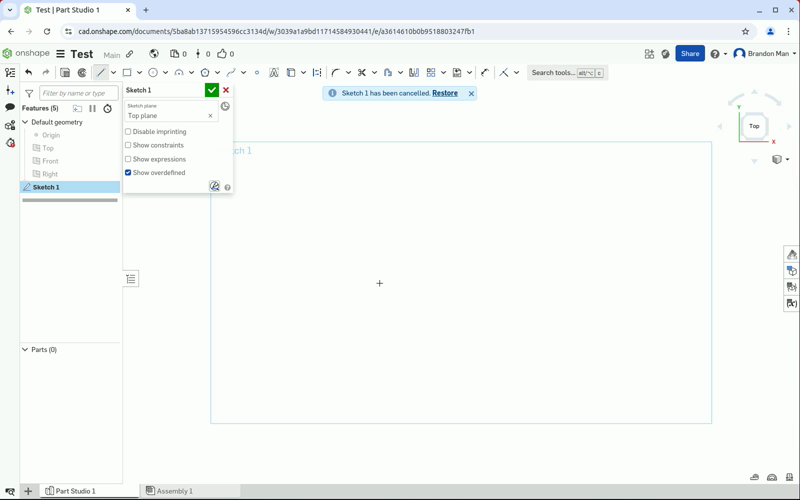
key_up(shift)
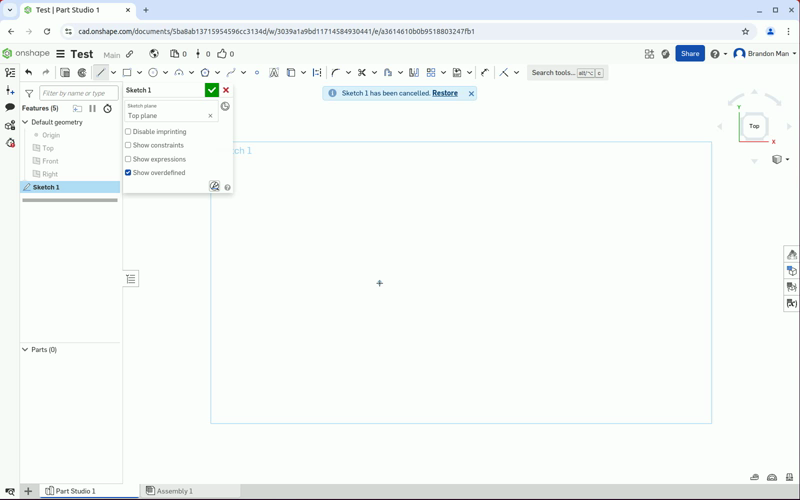
key_down(shift)
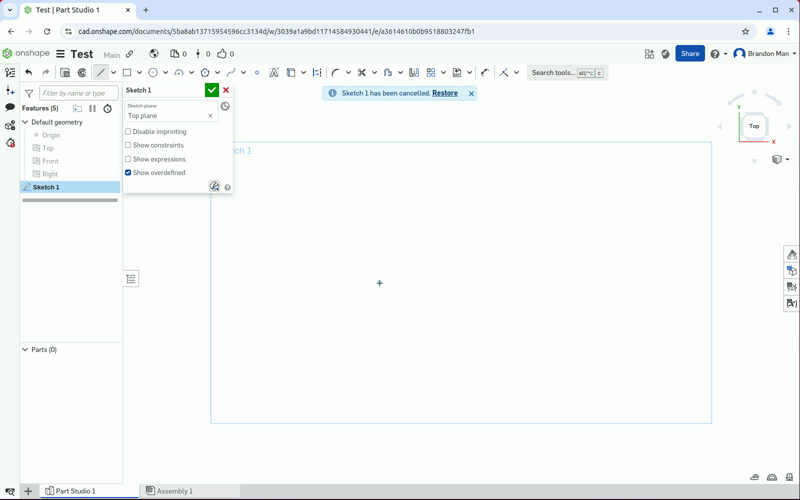
mouse_move(528, 282)
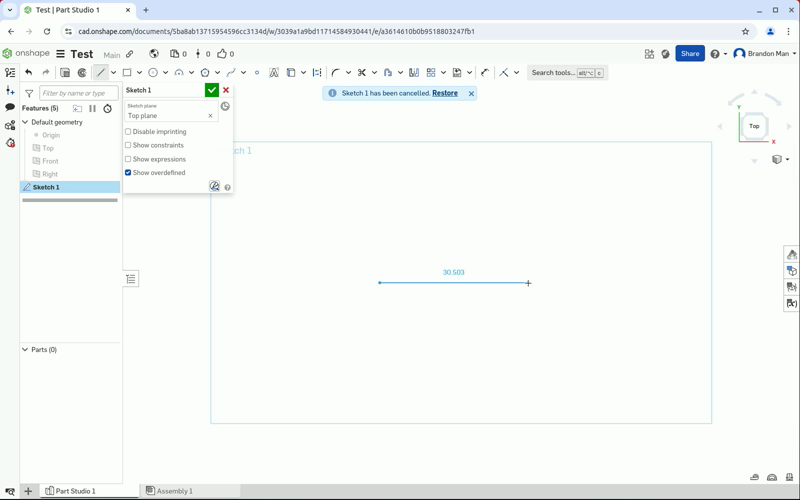
click(528, 282)
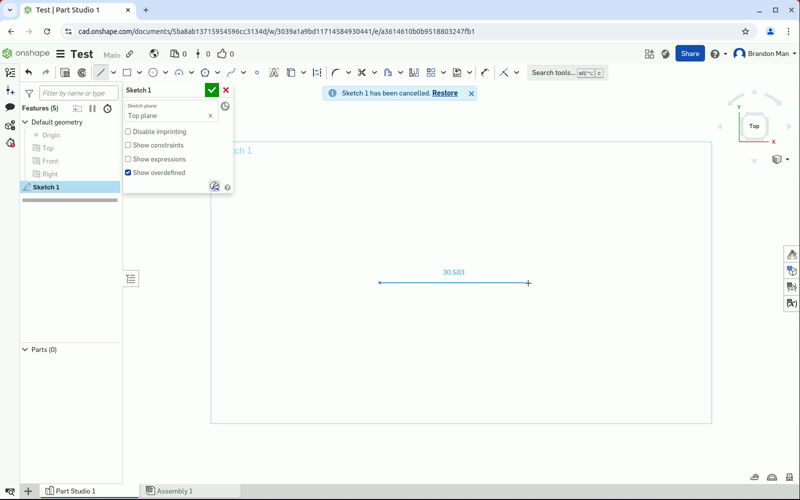
key_up(shift)
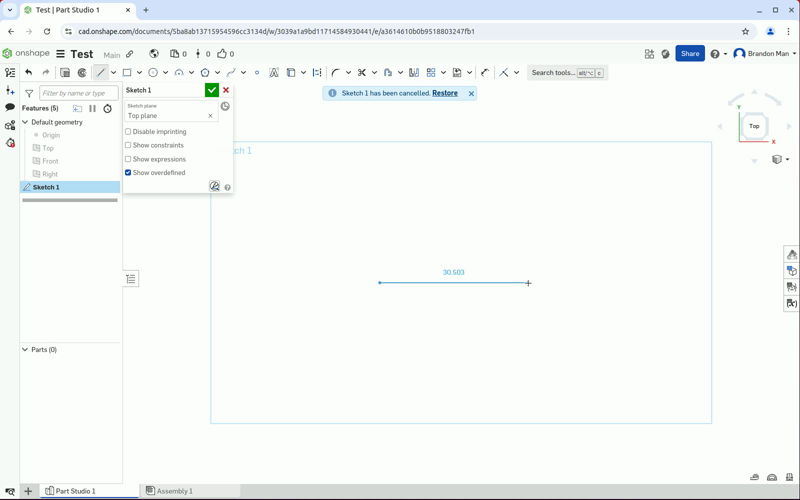
key_down(shift)
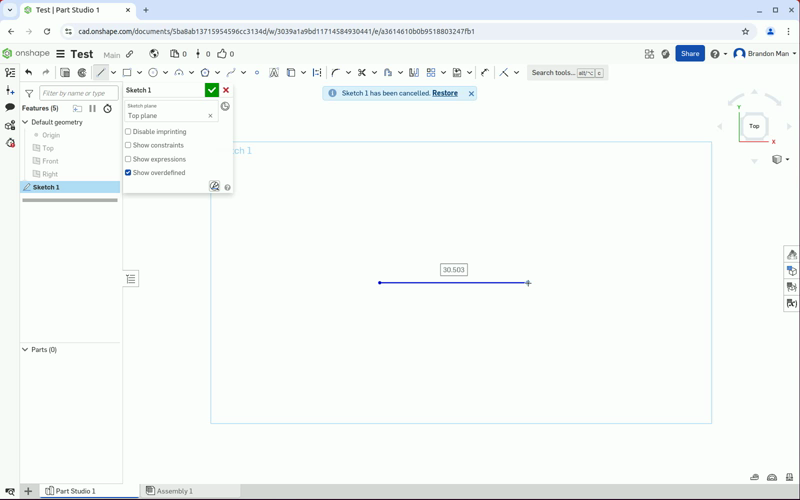
mouse_move(528, 184)
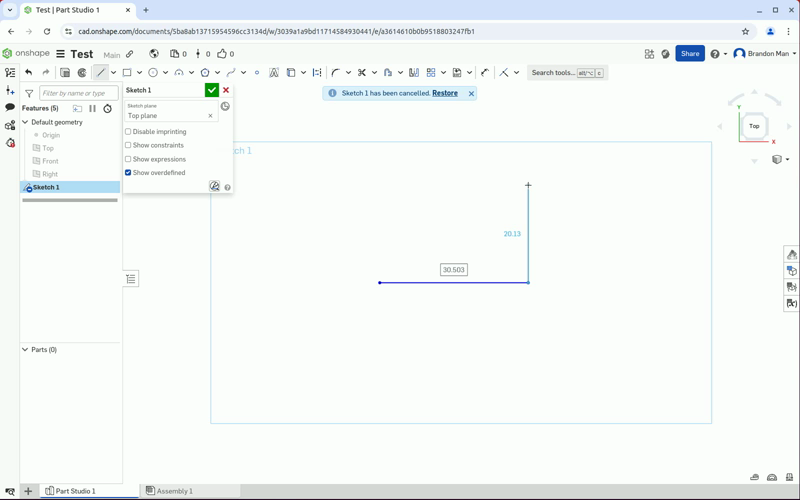
click(528, 184)
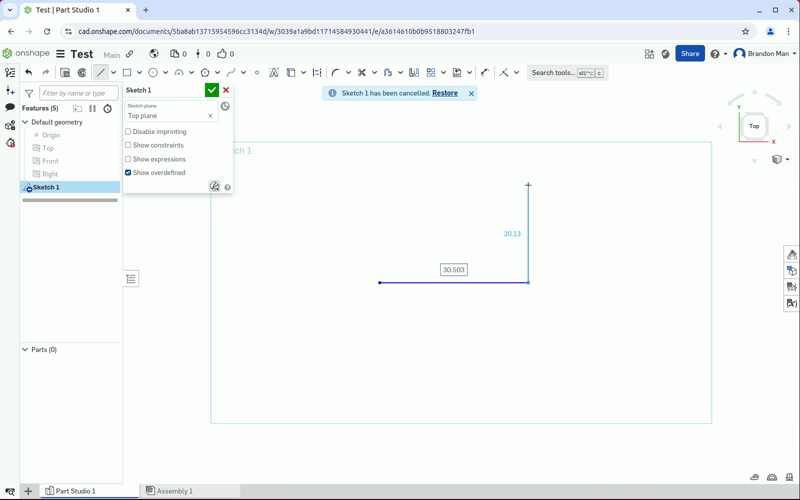
key_up(shift)
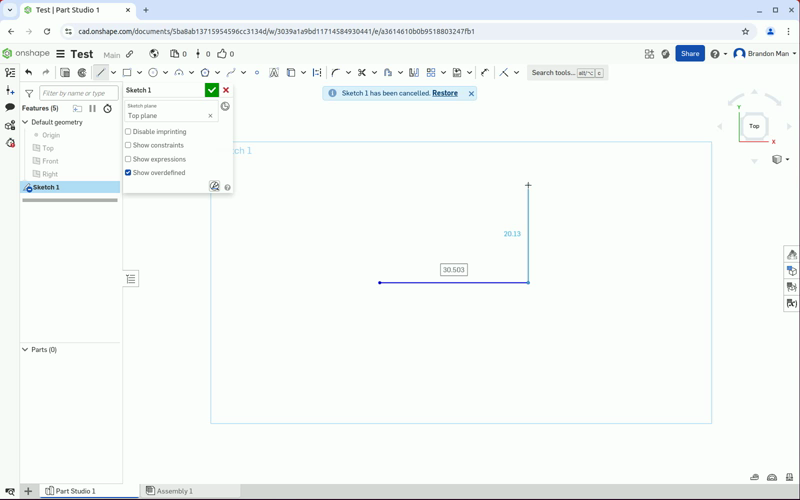
key_down(shift)
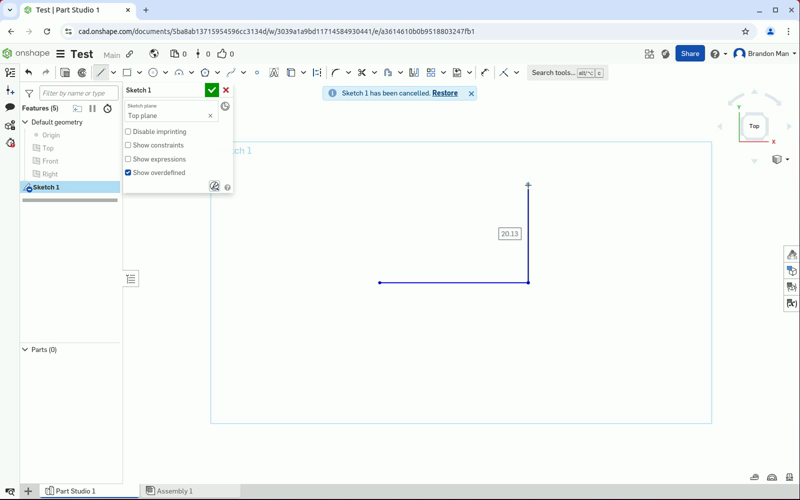
mouse_move(379, 184)
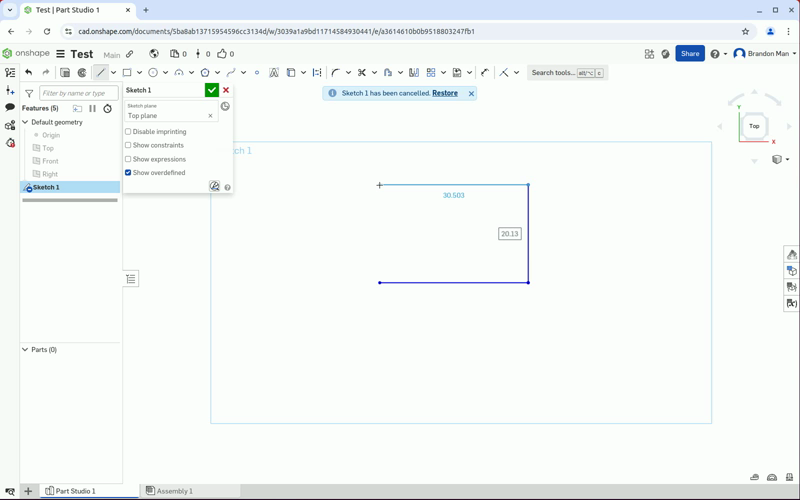
click(379, 184)
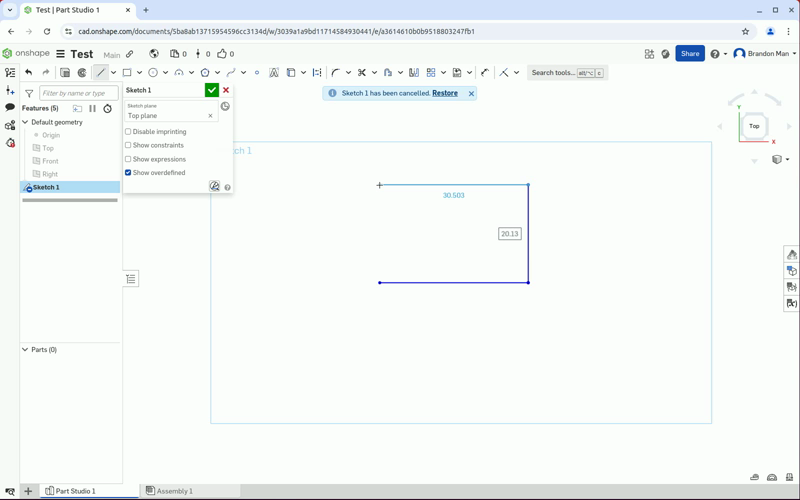
key_up(shift)
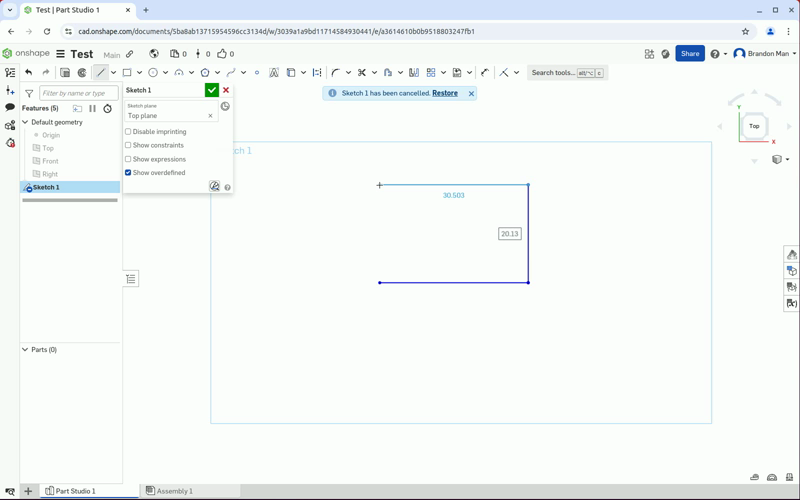
key_down(shift)
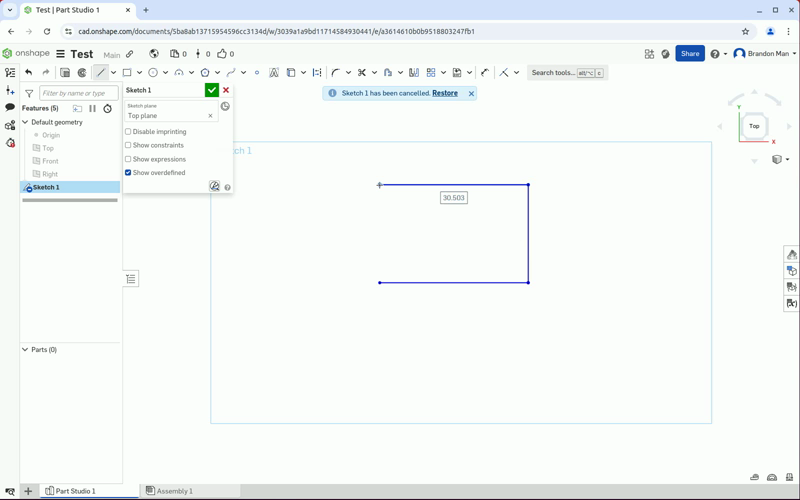
mouse_move(379, 282)
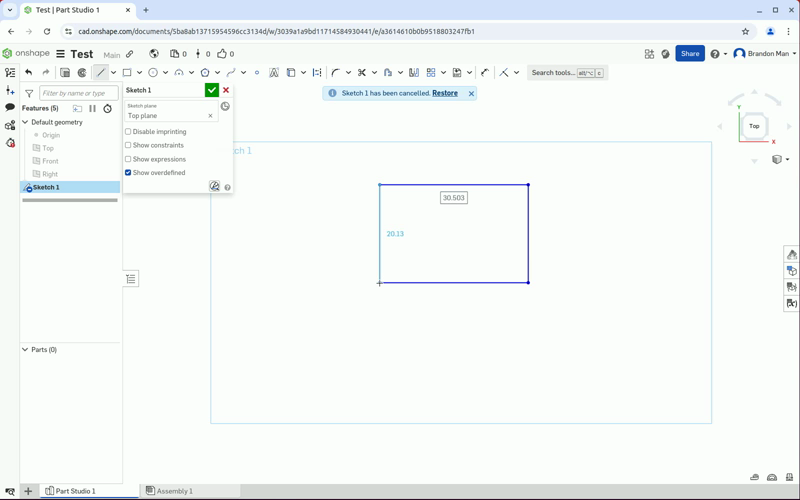
key_up(shift)
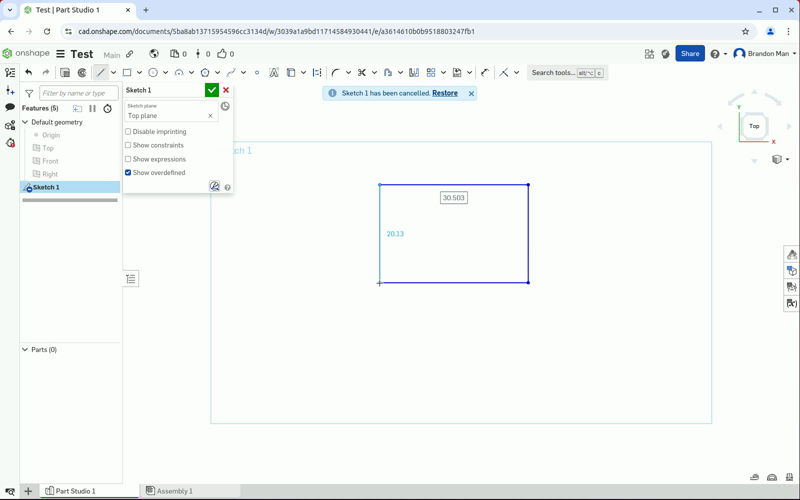
click(379, 282)
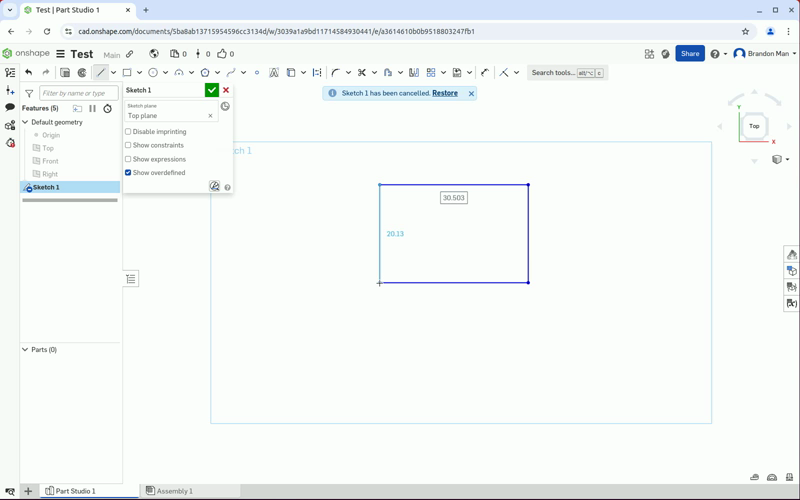
key(esc)
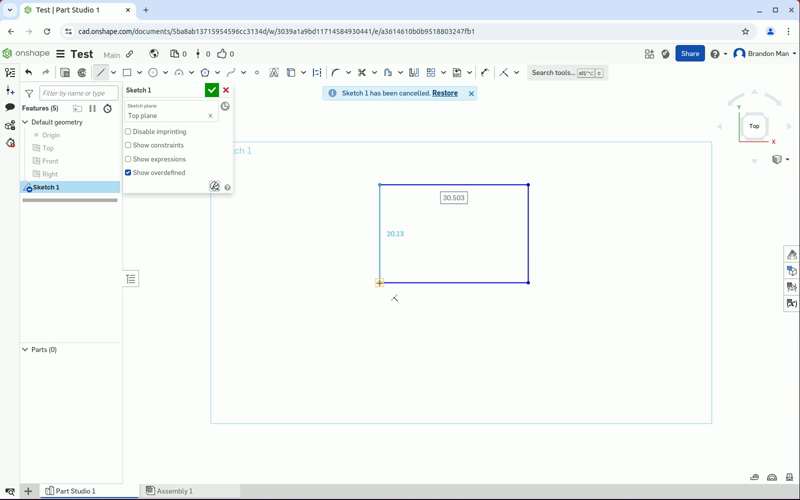
mouse_move(466, 235)
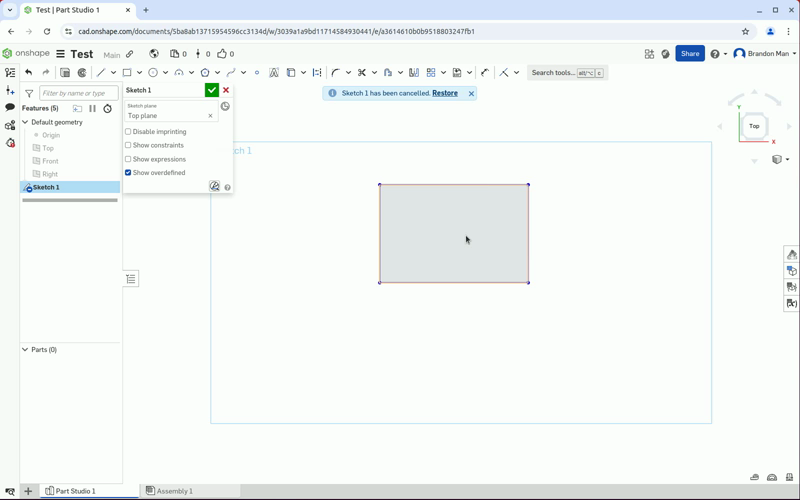
click(466, 235)
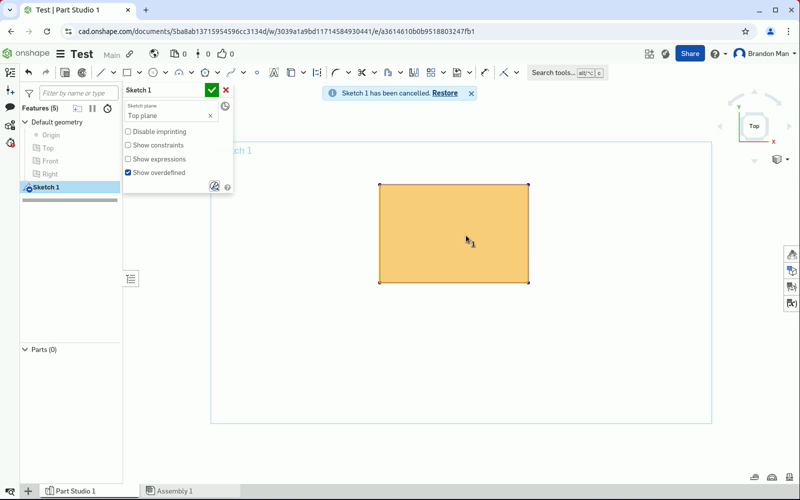
mouse_move(73, 352)
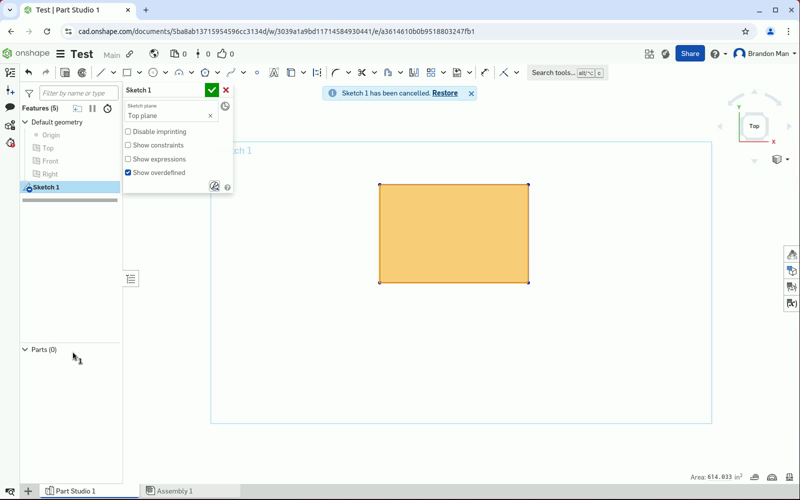
key(shift+y)
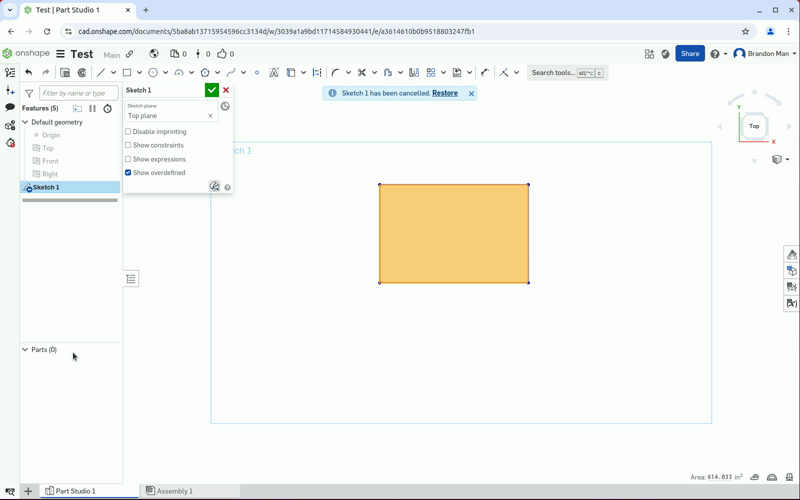
key(shift+e)
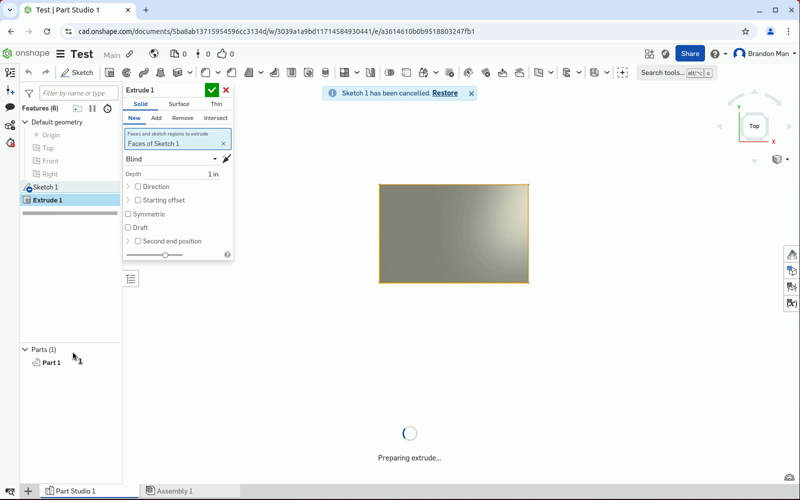
mouse_move(143, 106)
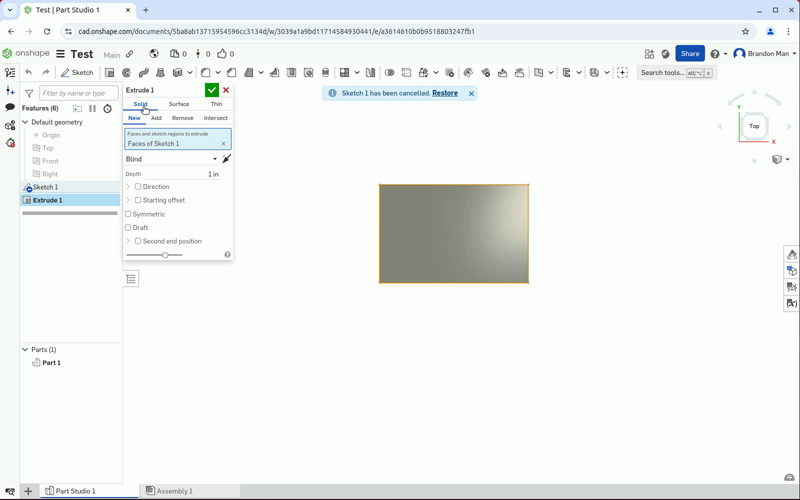
click(143, 106)
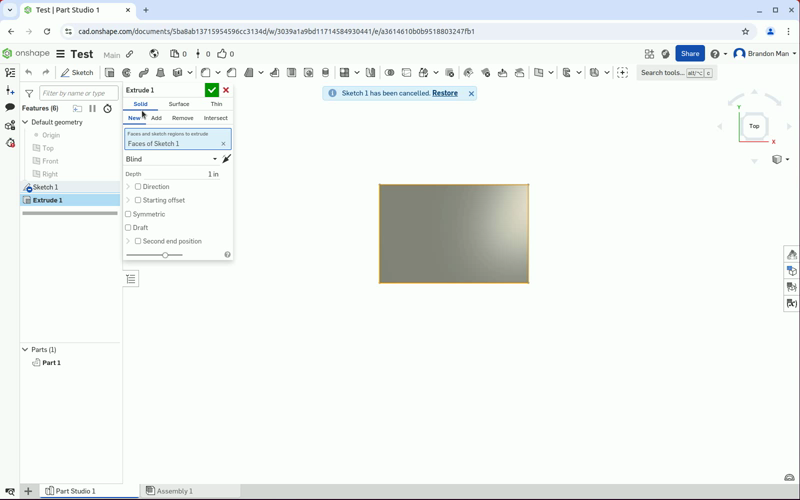
mouse_move(137, 120)
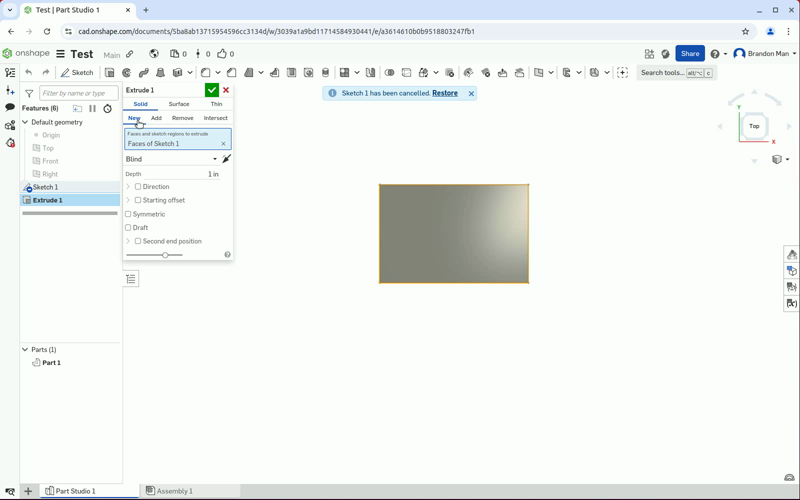
click(137, 120)
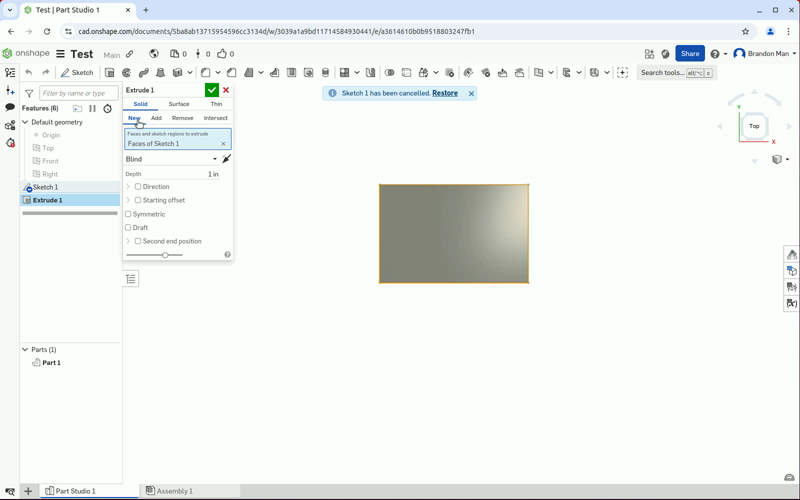
key(tab, 4)
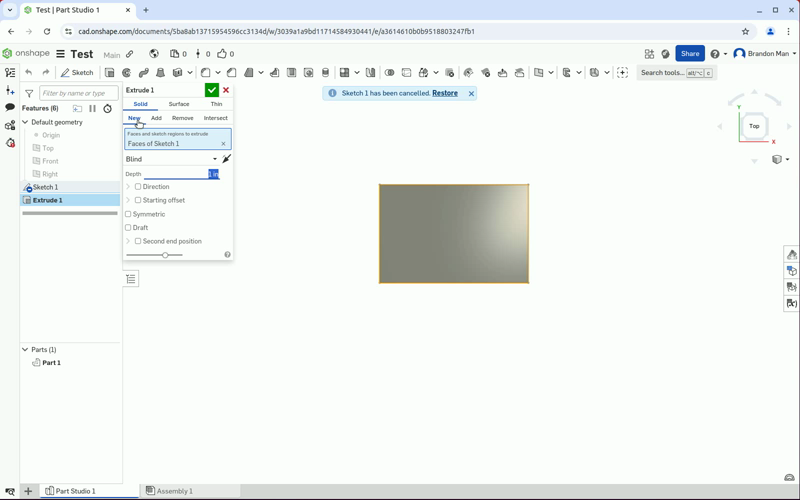
text(15.165)
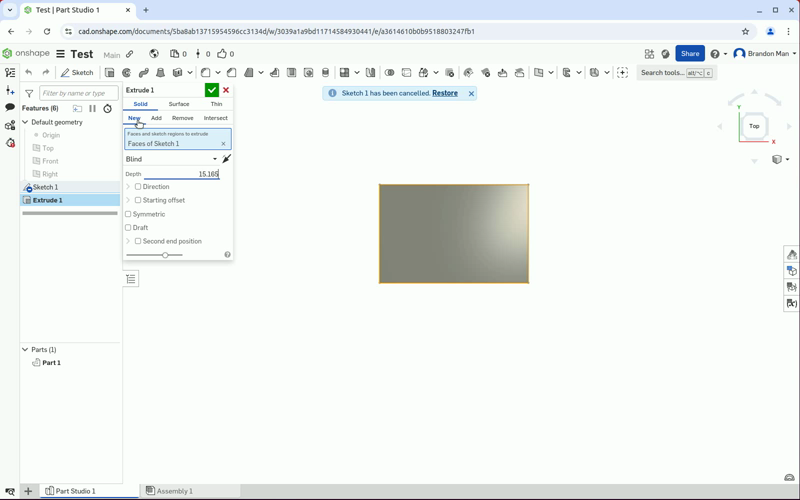
key(enter)
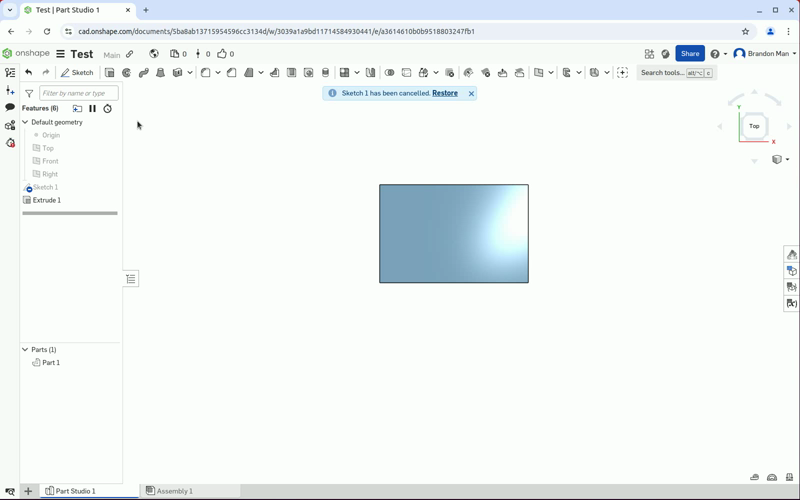
key(shift+h)
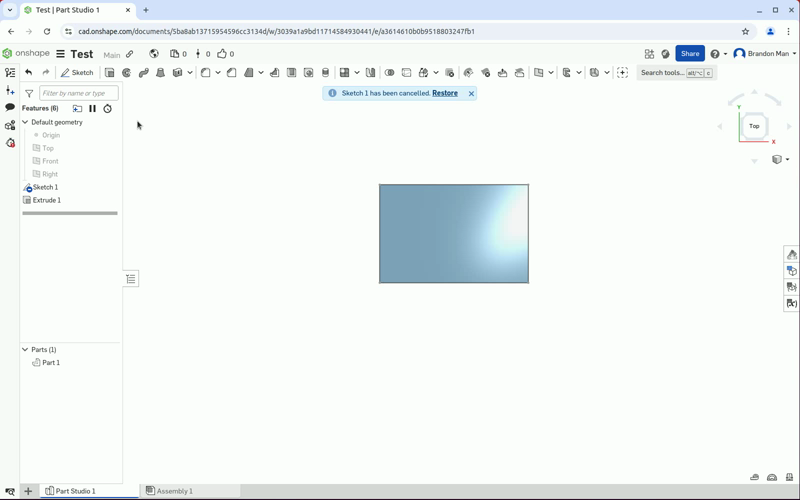
key(shift+h)
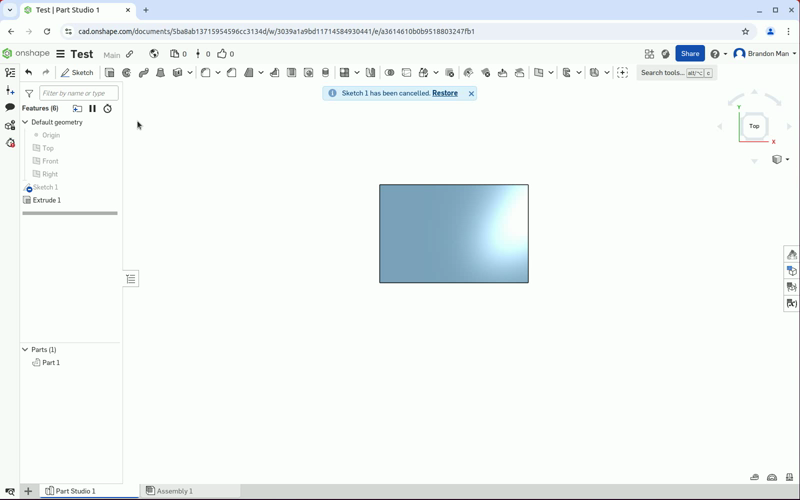
mouse_move(73, 189)
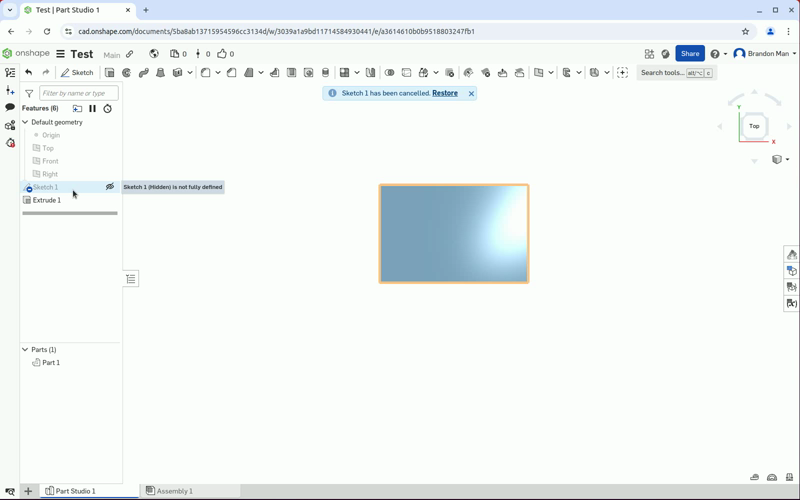
click(73, 189)
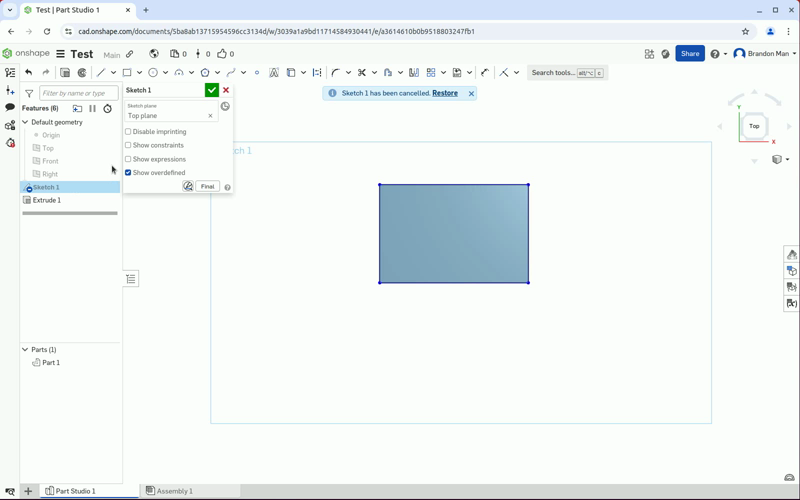
mouse_move(229, 92)
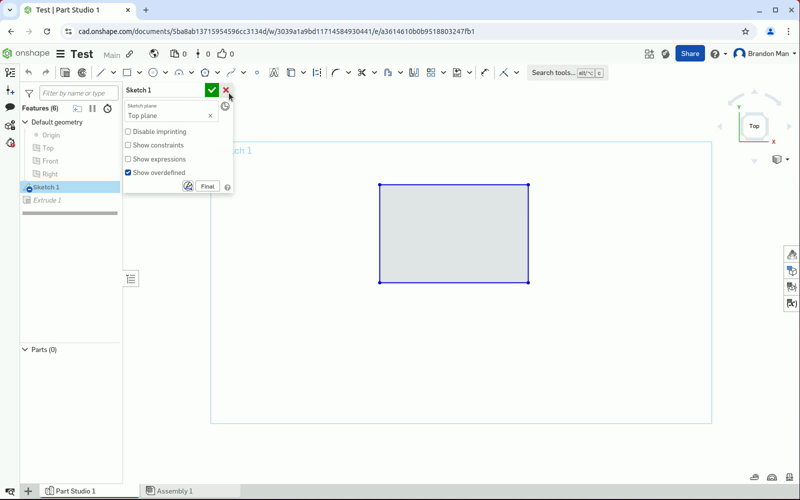
click(229, 92)
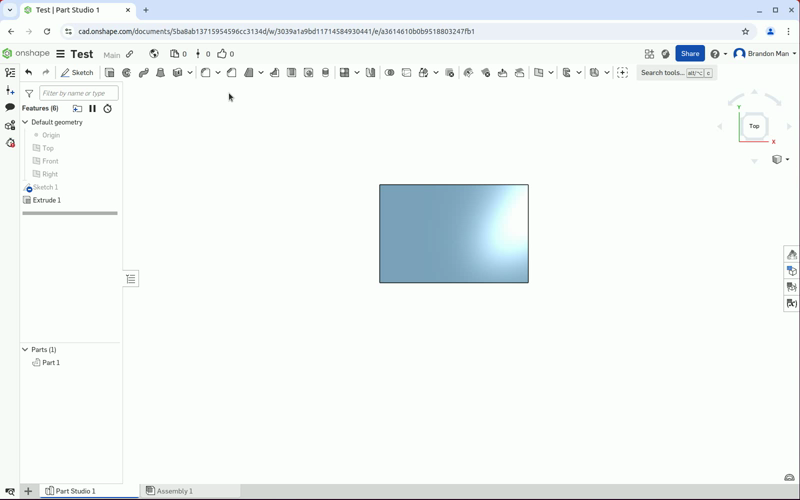
mouse_move(73, 352)
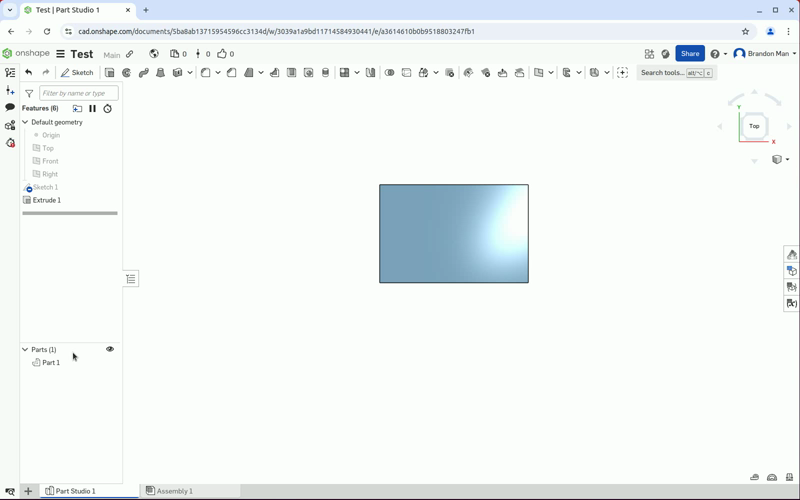
key(y)
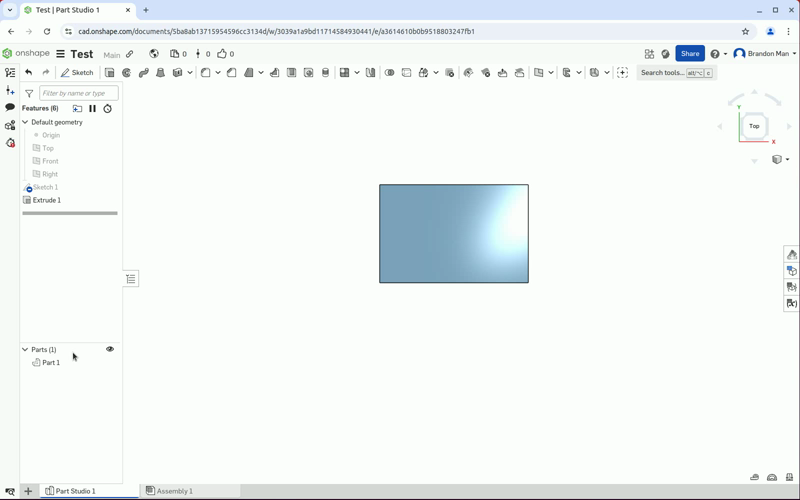
key(shift+p)
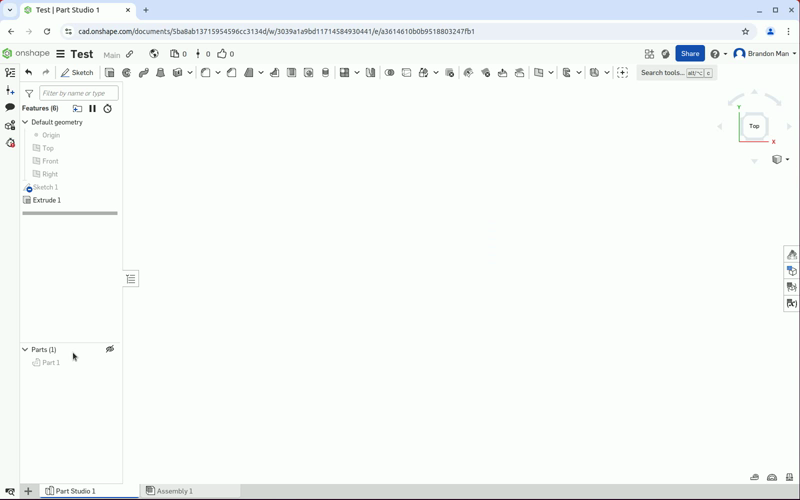
key(space)
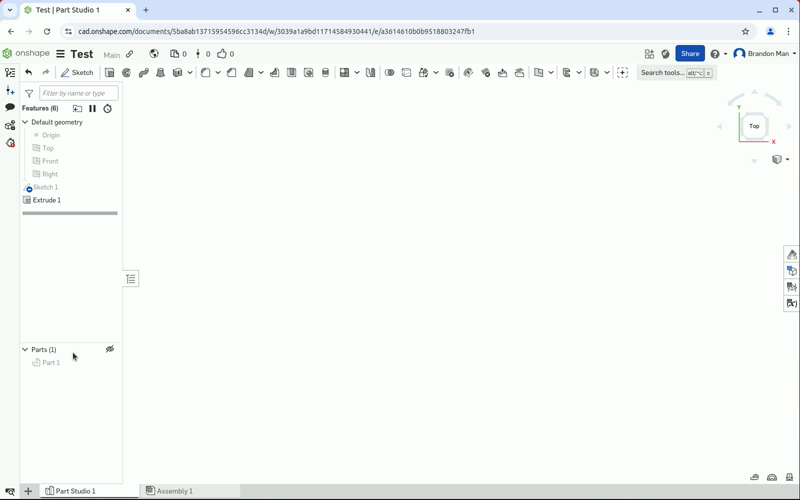
key_down(shift)
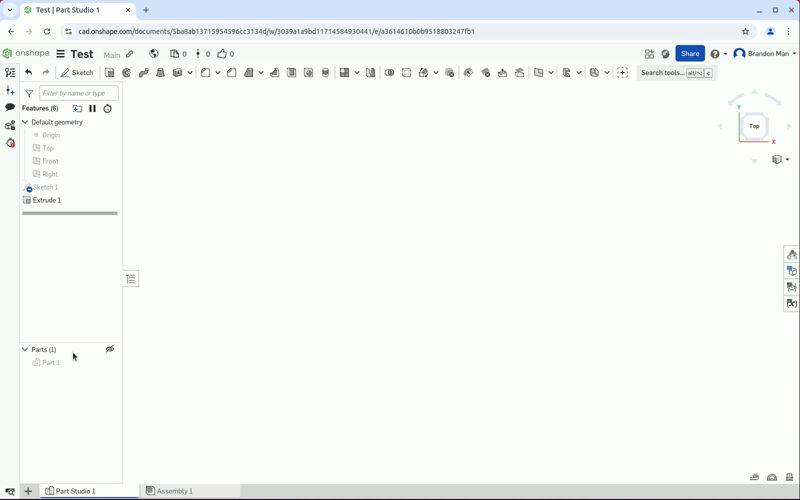
key(up)
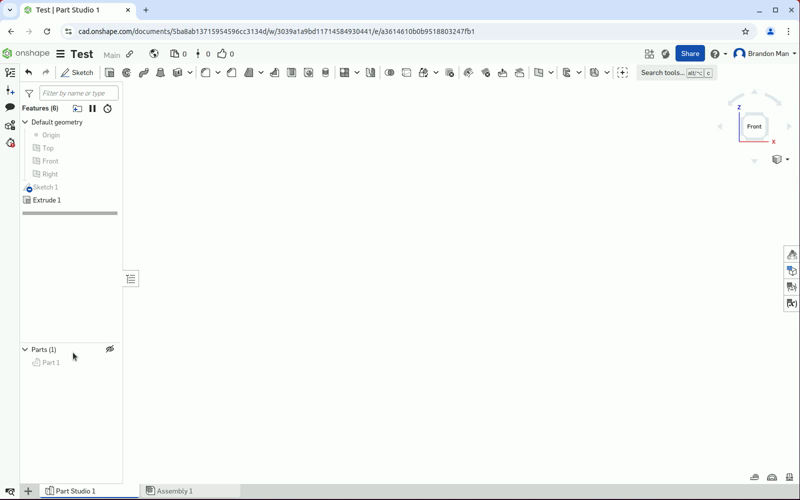
key_up(shift)
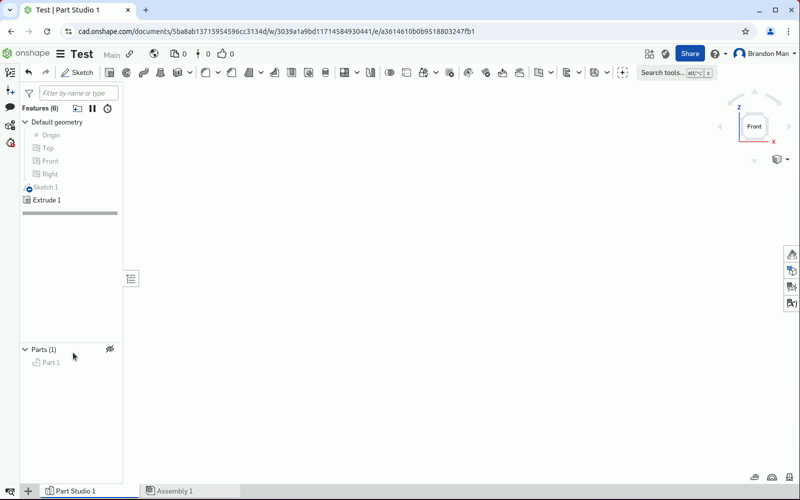
key(space)
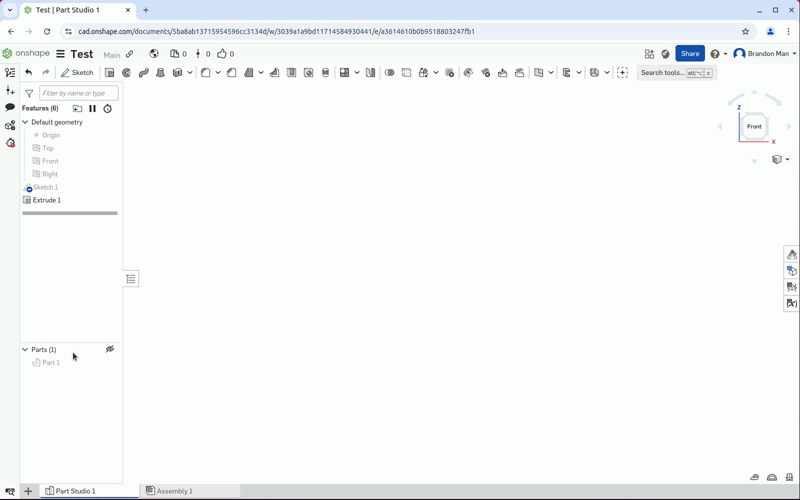
key_down(shift)
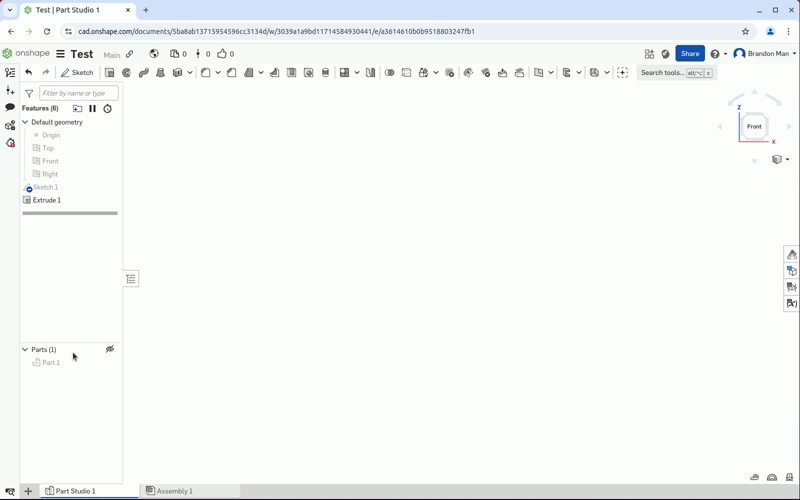
key(left)
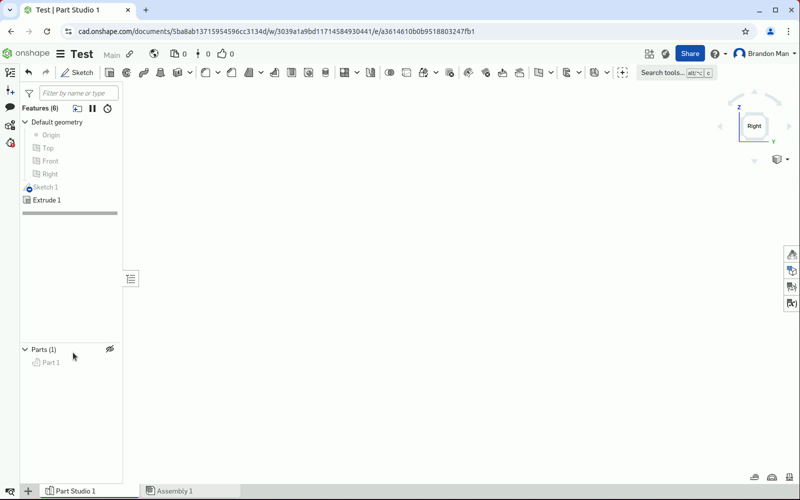
key_up(shift)
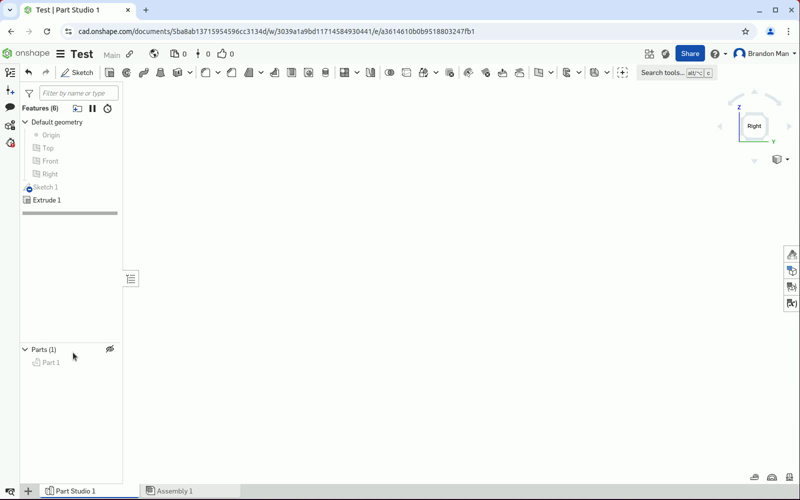
mouse_move(73, 352)
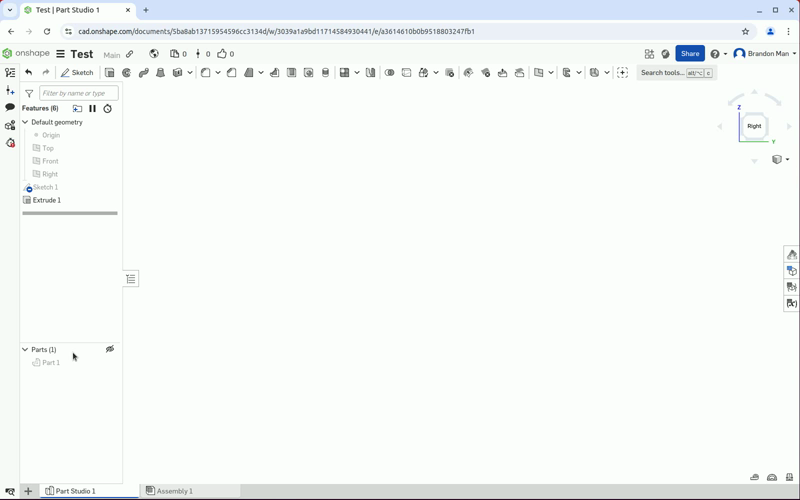
key(shift+y)
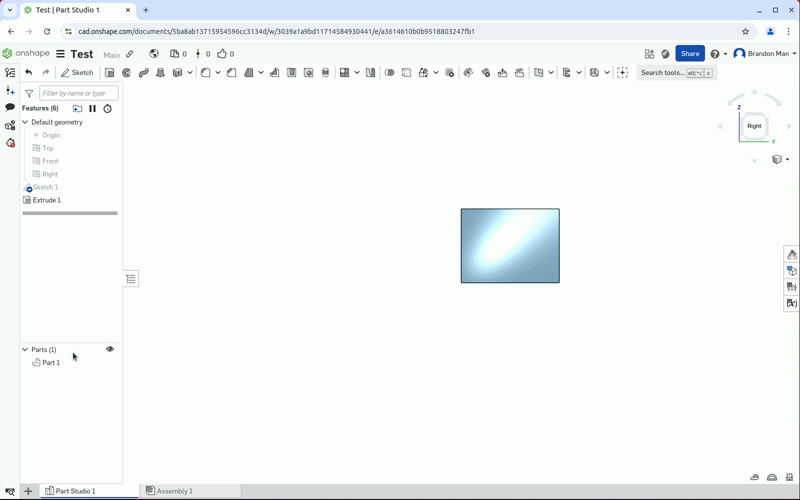
mouse_move(541, 75)
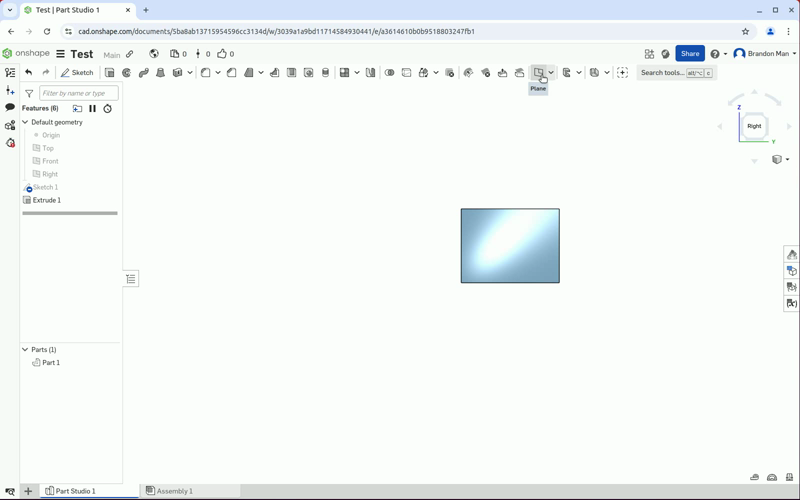
click(541, 75)
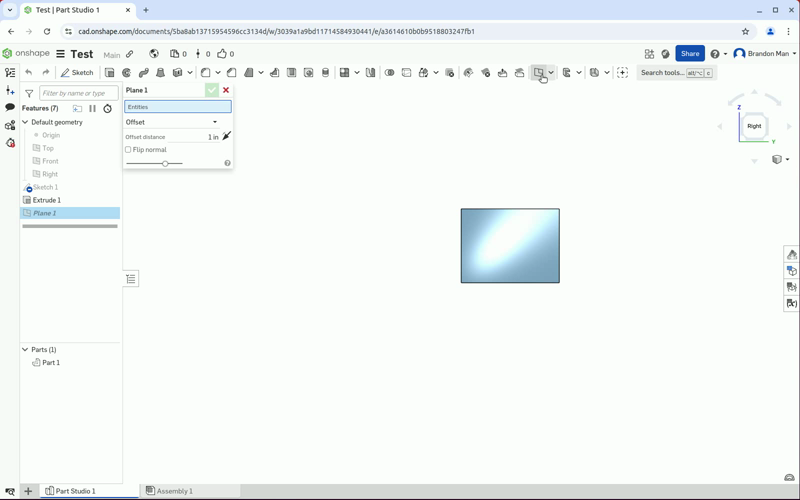
mouse_move(73, 176)
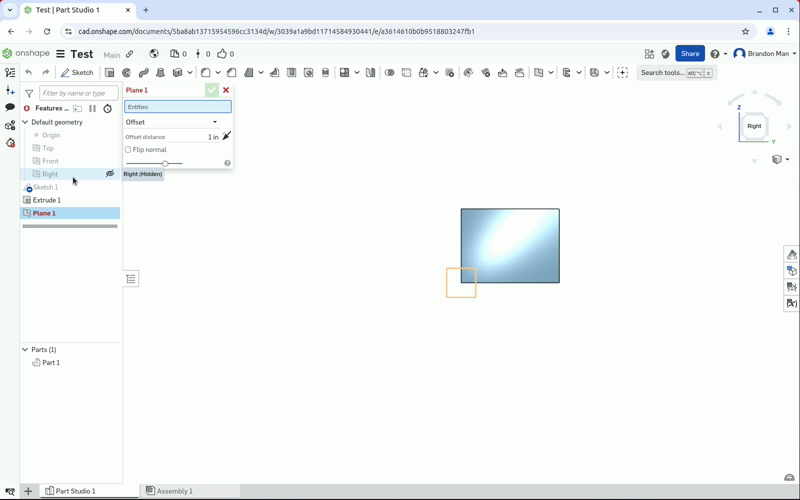
click(73, 176)
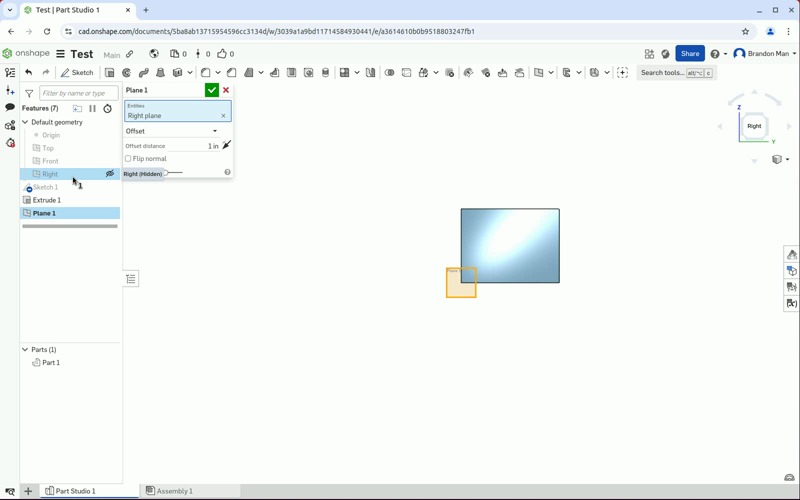
key(tab, 2)
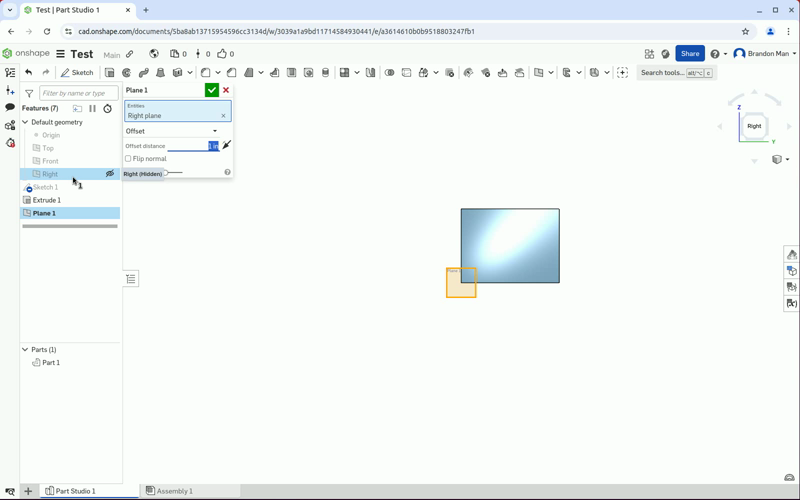
text(16.607)
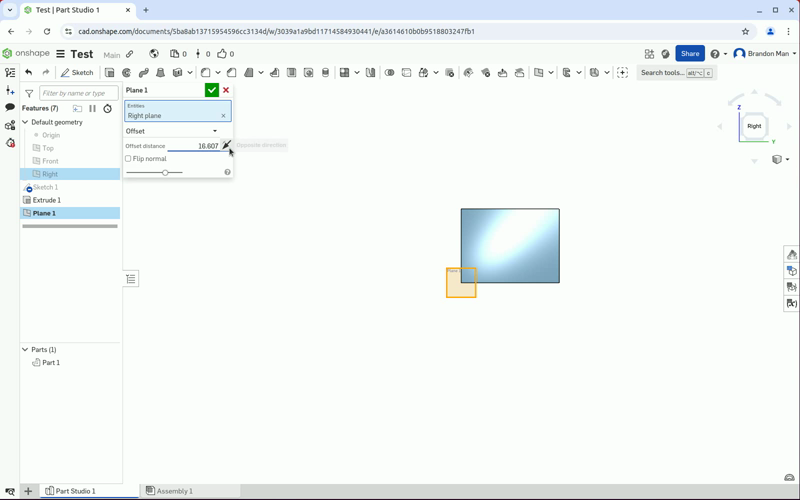
mouse_move(229, 147)
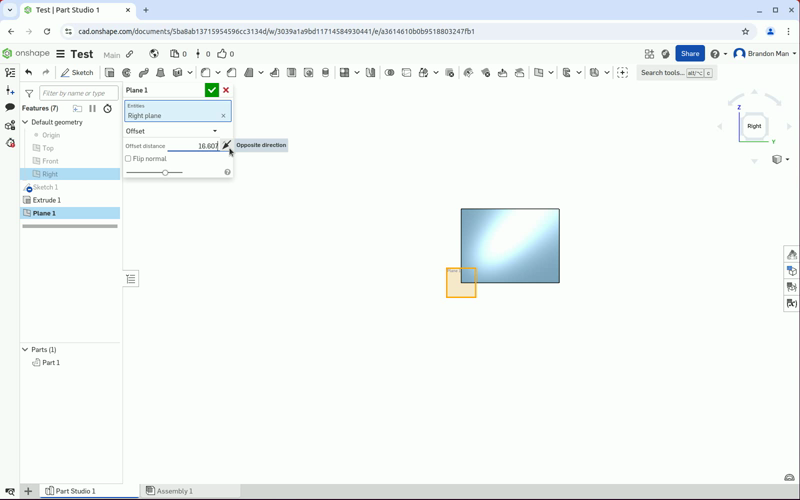
click(229, 147)
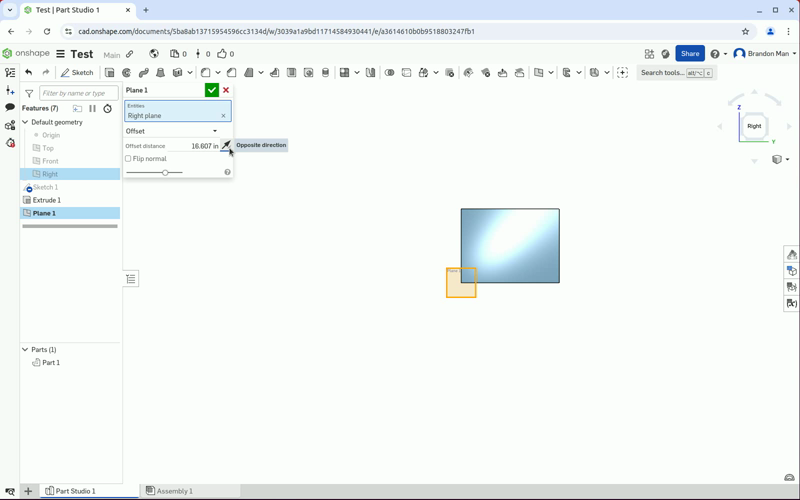
key(enter, 2)
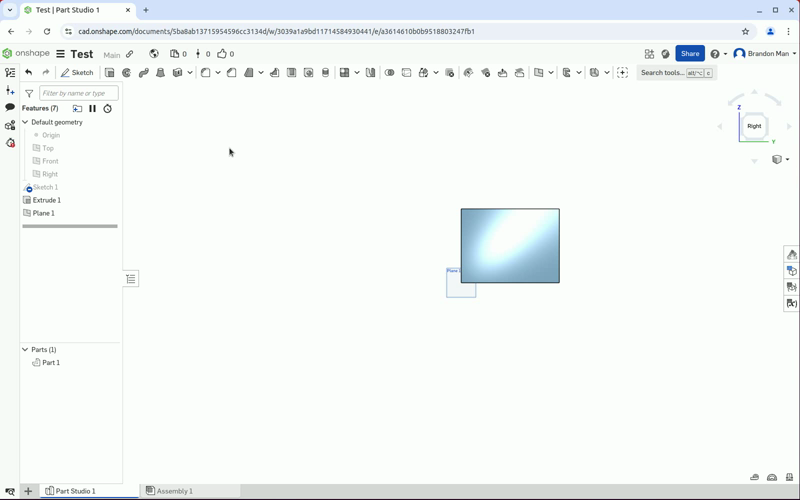
key(shift+s)
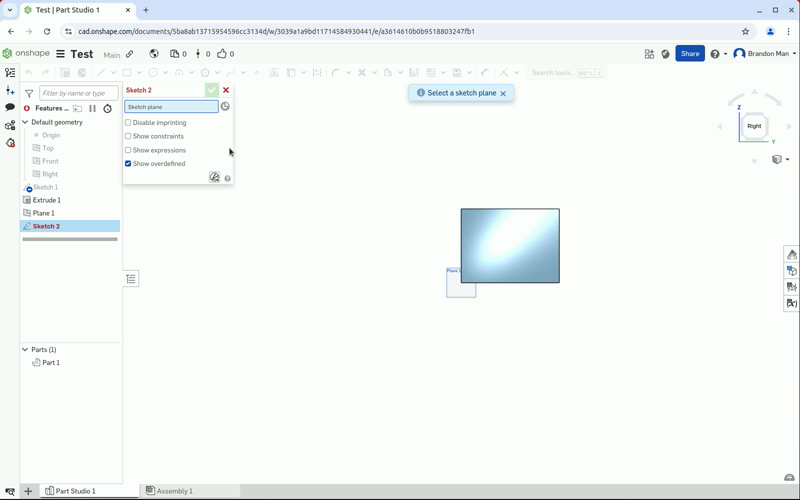
mouse_move(73, 215)
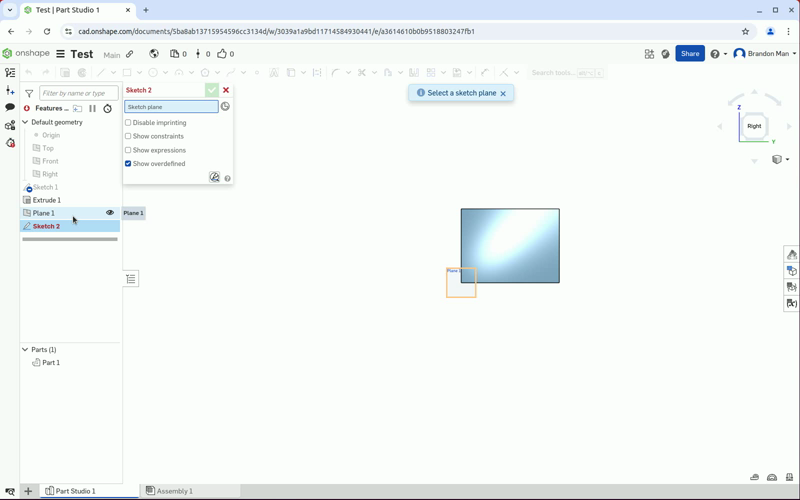
click(73, 215)
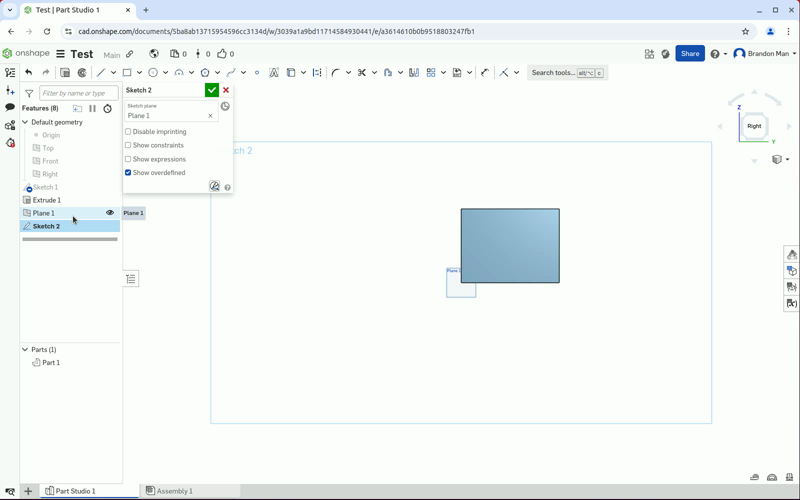
mouse_move(73, 352)
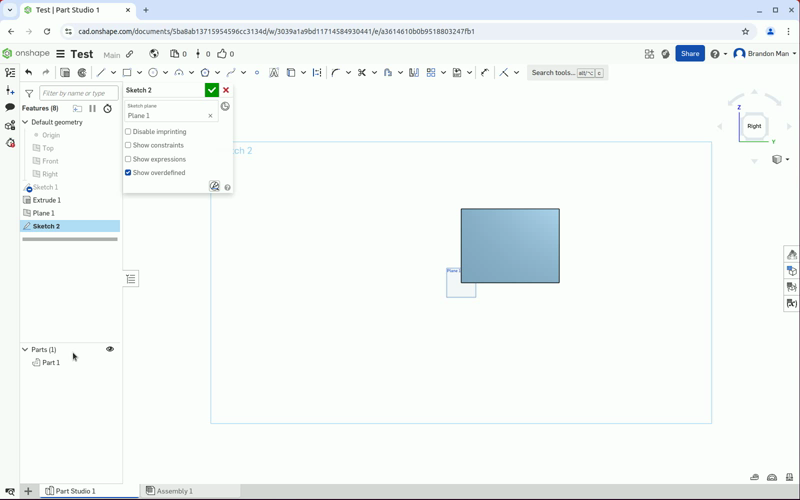
key(y)
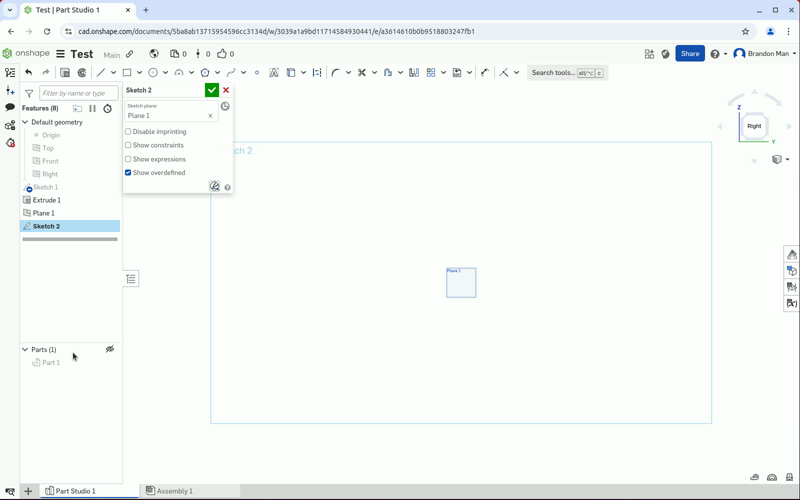
key(l)
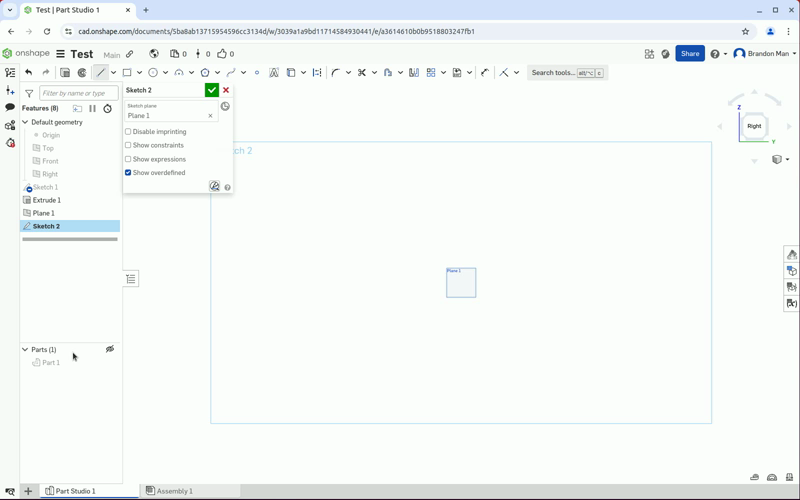
key_down(shift)
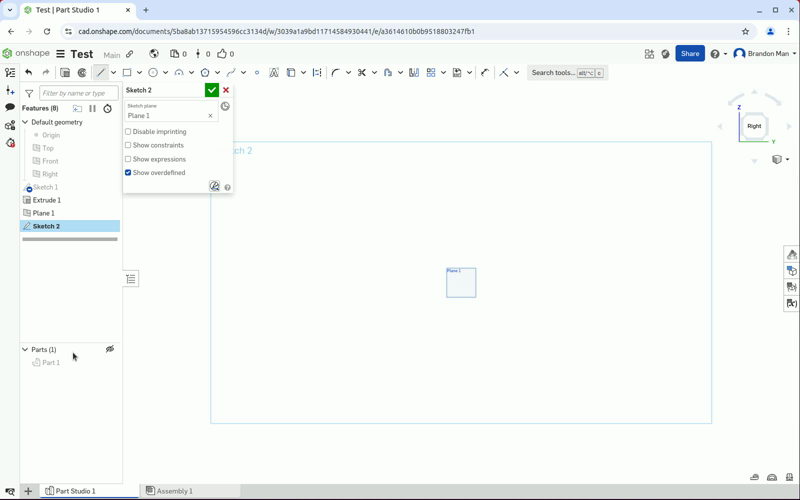
mouse_move(449, 209)
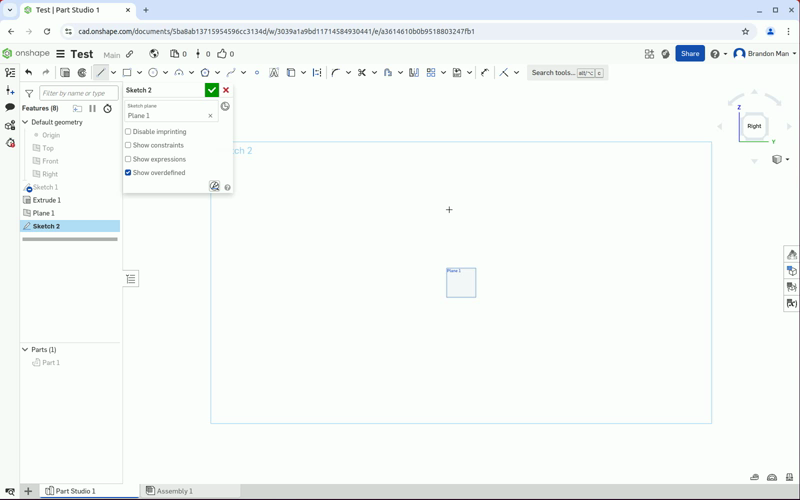
click(449, 209)
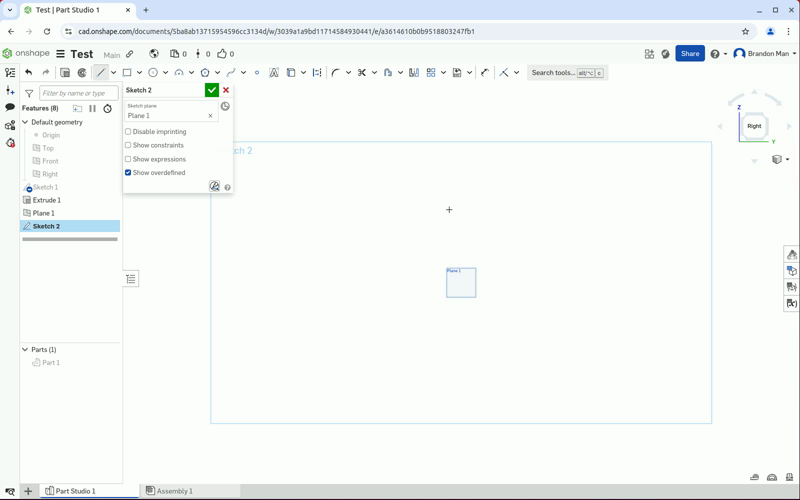
key_up(shift)
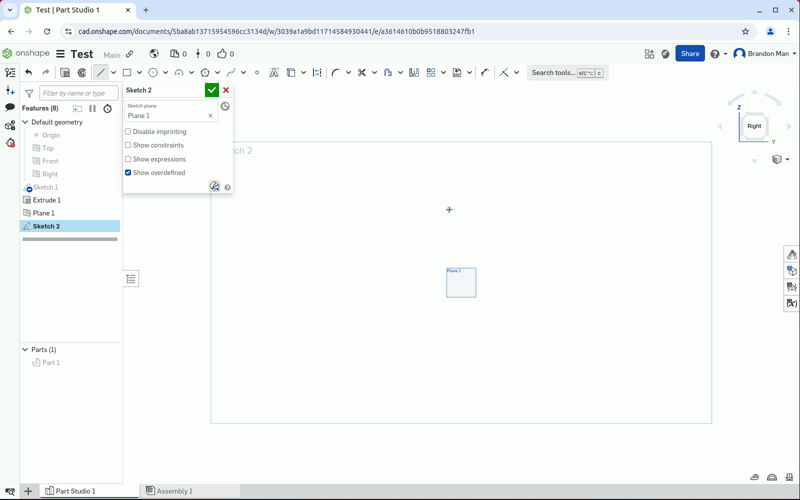
key_down(shift)
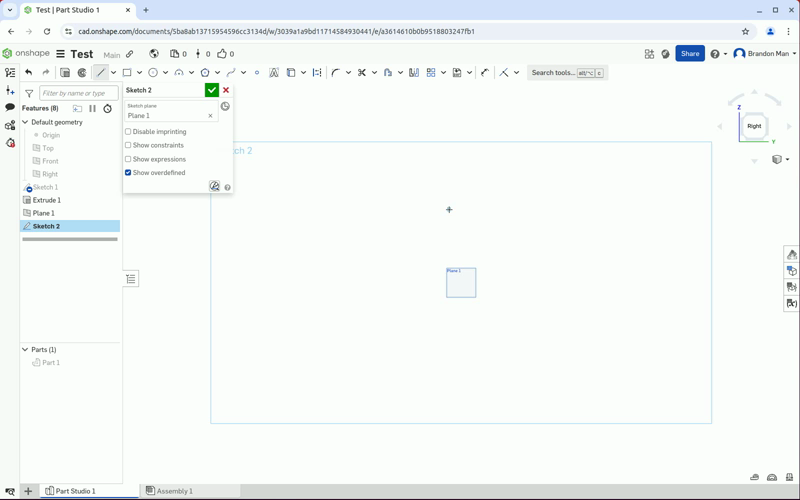
mouse_move(479, 209)
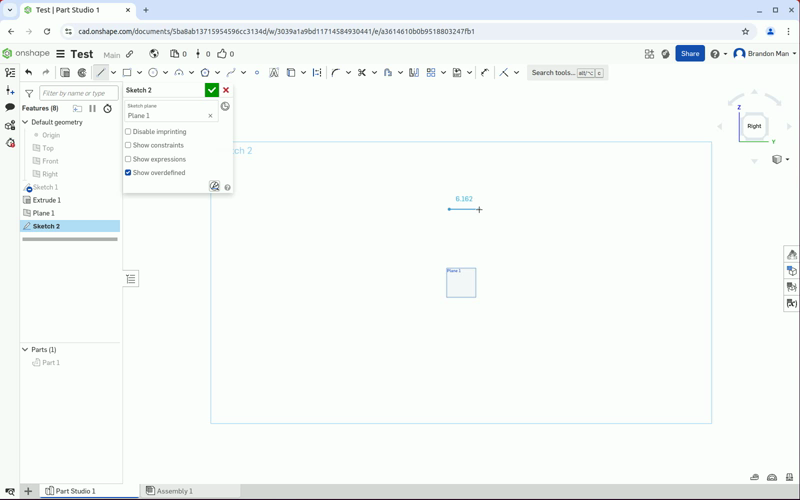
mouse_move(460, 209)
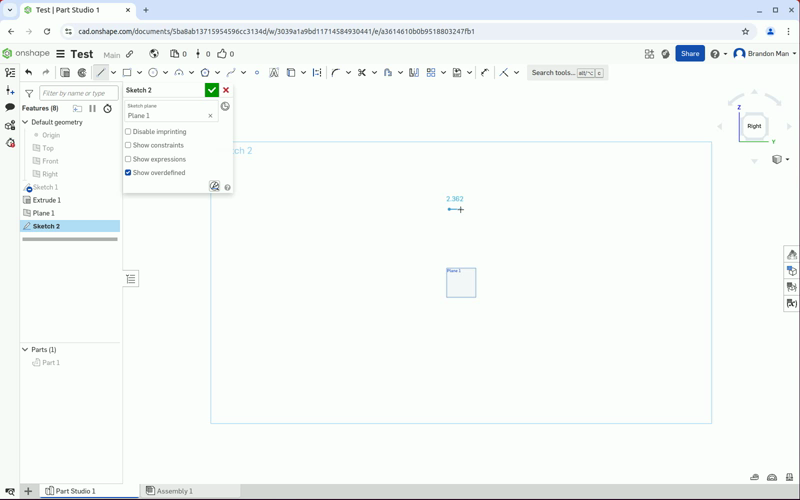
click(460, 209)
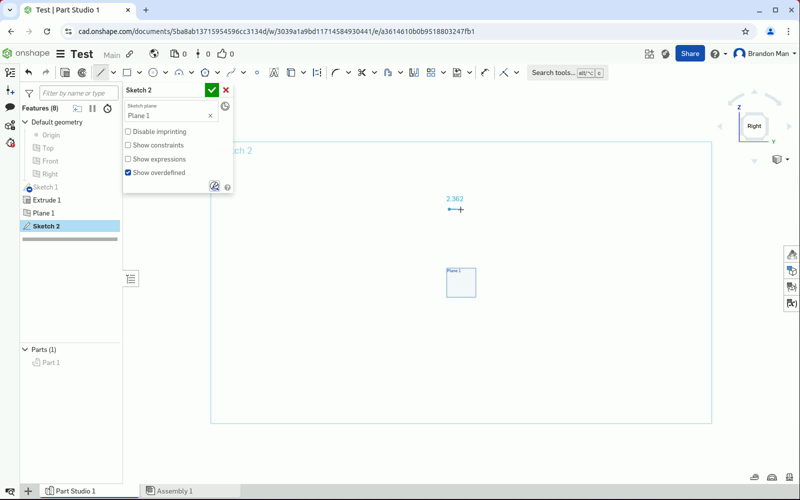
key_up(shift)
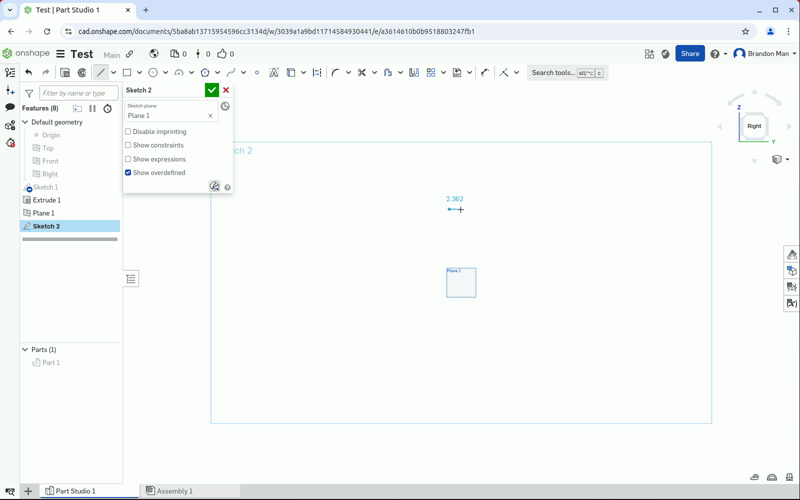
key_down(shift)
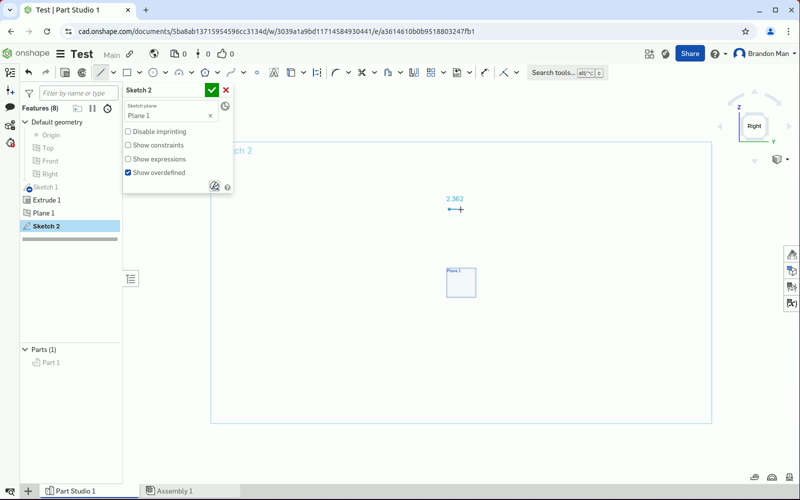
mouse_move(560, 209)
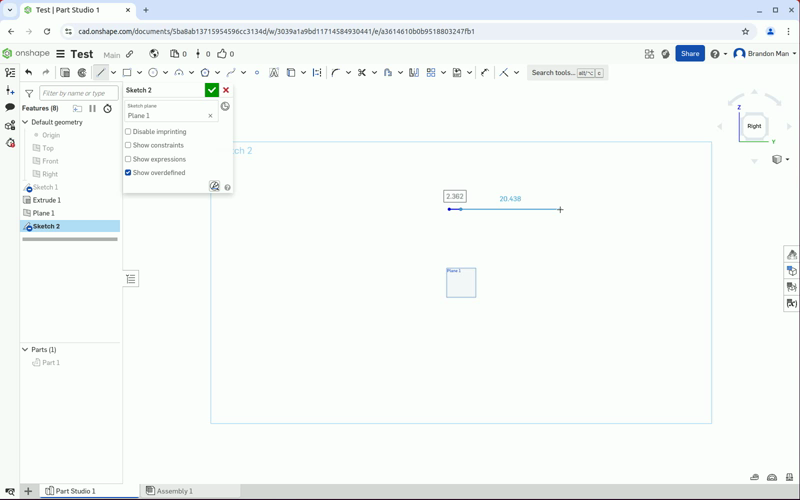
click(560, 209)
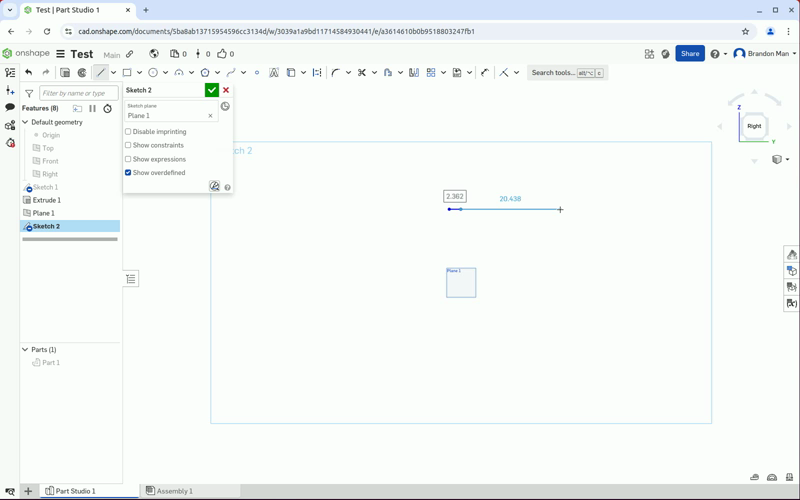
key_up(shift)
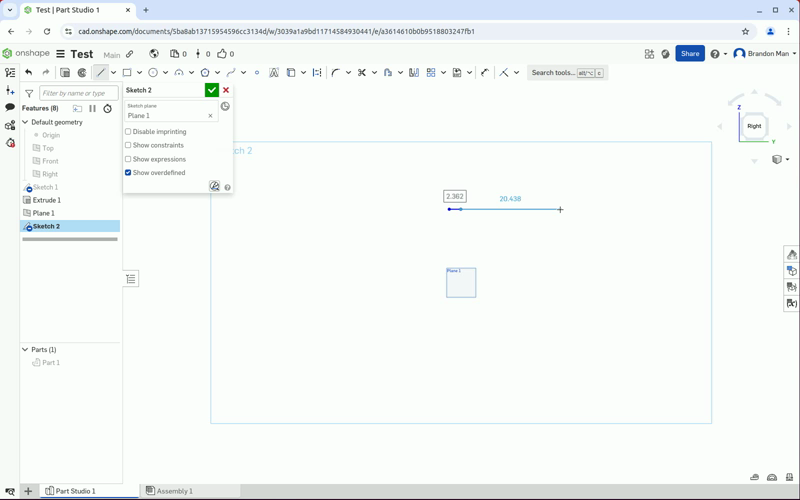
key_down(shift)
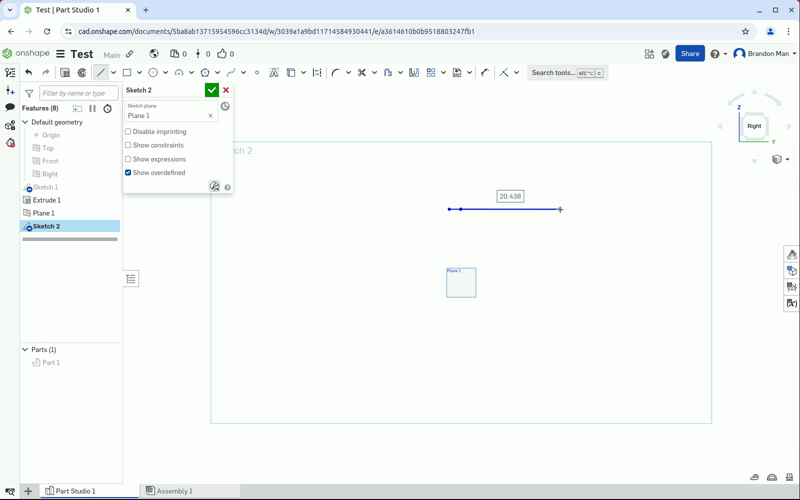
mouse_move(589, 209)
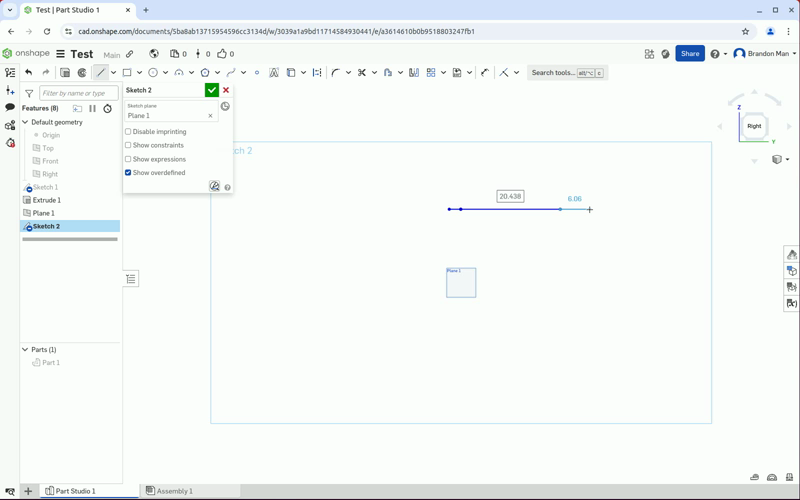
mouse_move(572, 209)
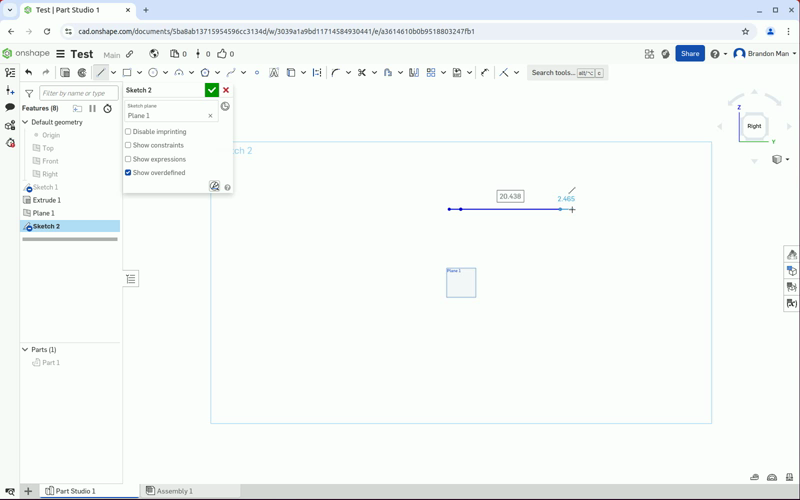
click(572, 209)
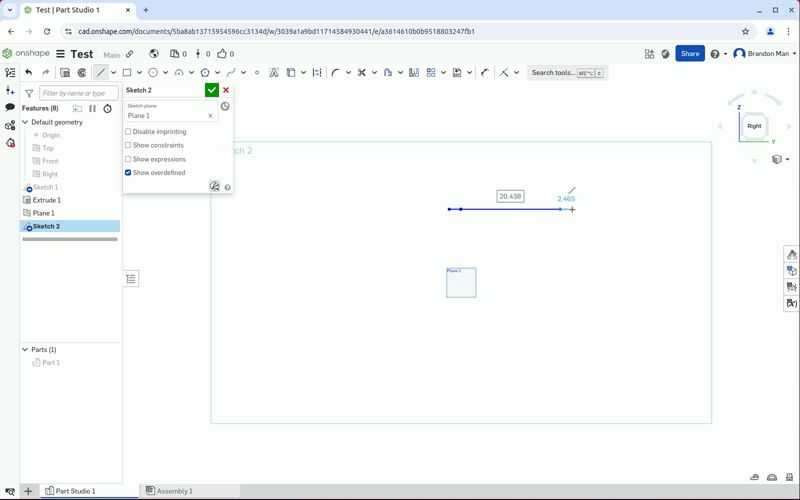
key_up(shift)
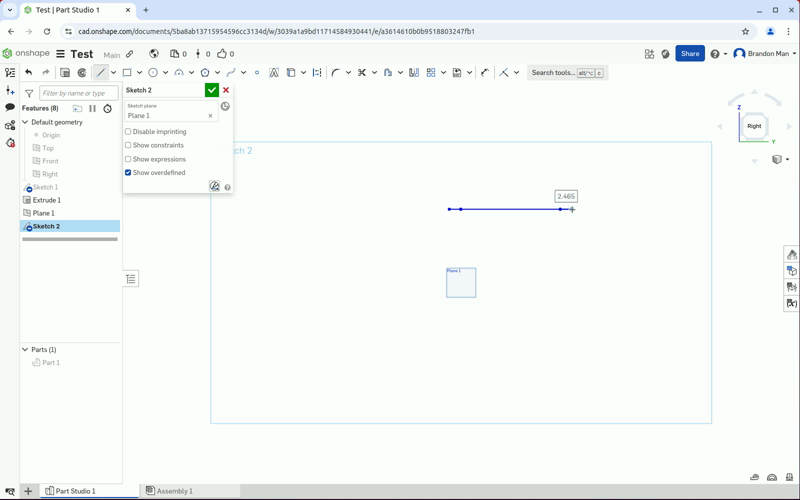
key_down(shift)
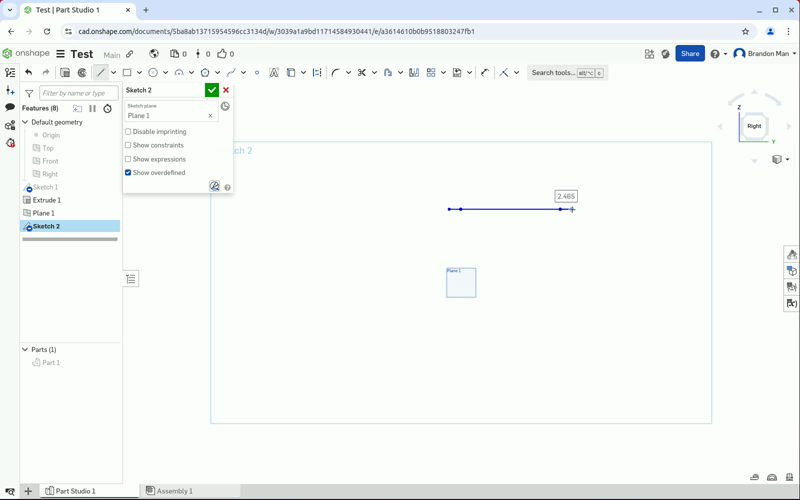
mouse_move(510, 171)
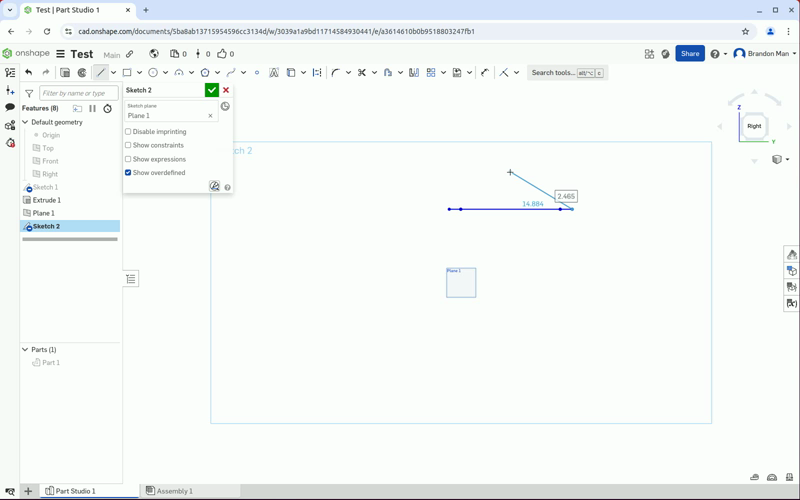
click(510, 171)
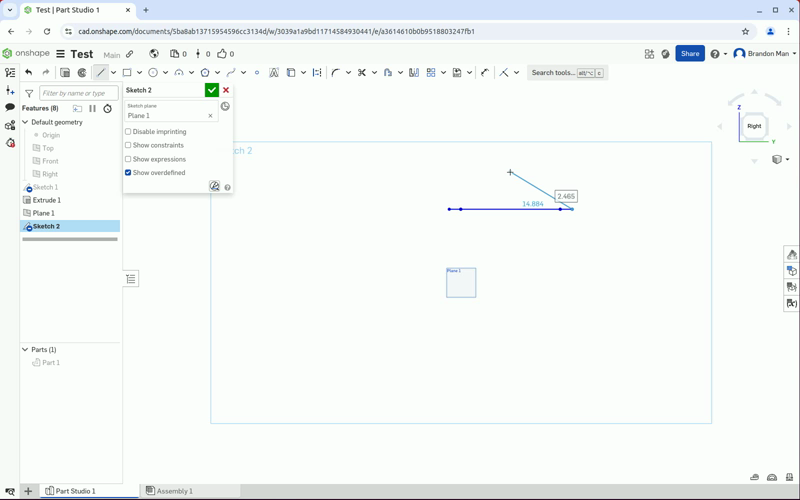
key_up(shift)
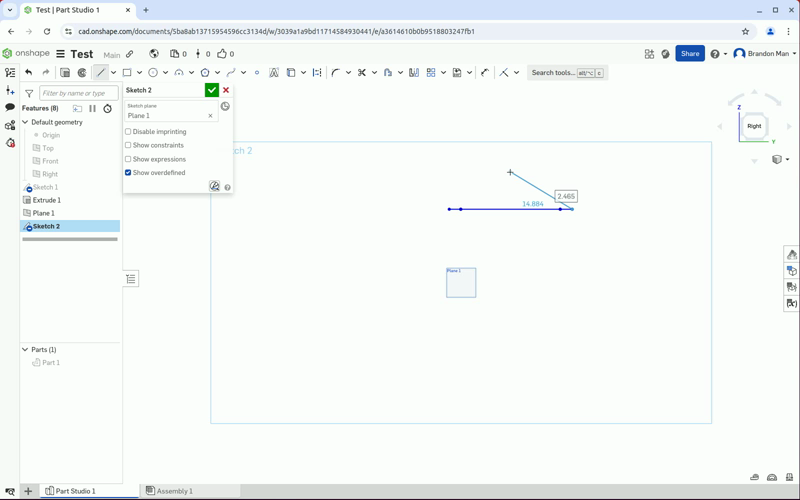
key_down(shift)
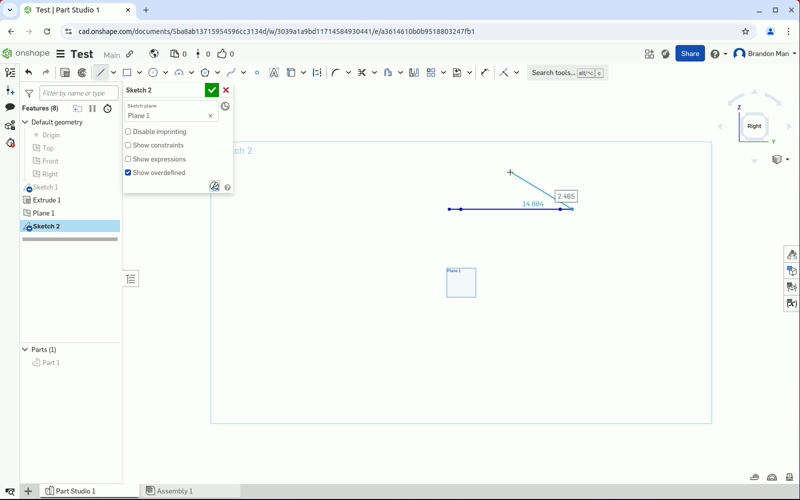
mouse_move(449, 209)
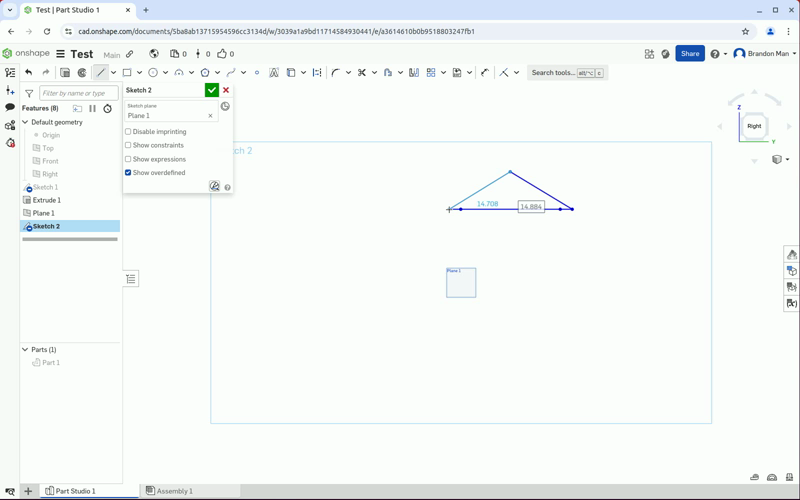
key_up(shift)
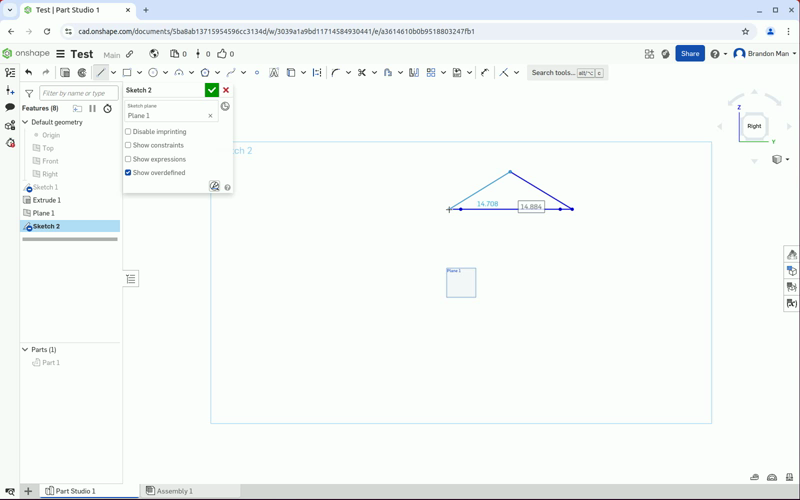
click(449, 209)
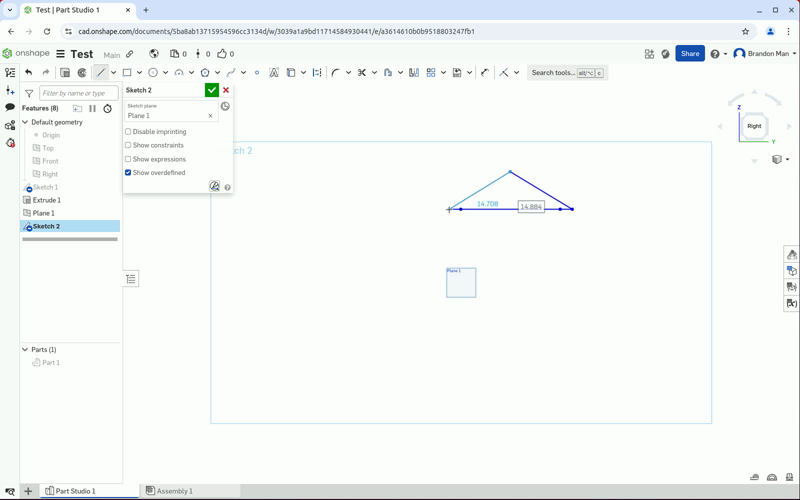
key(esc)
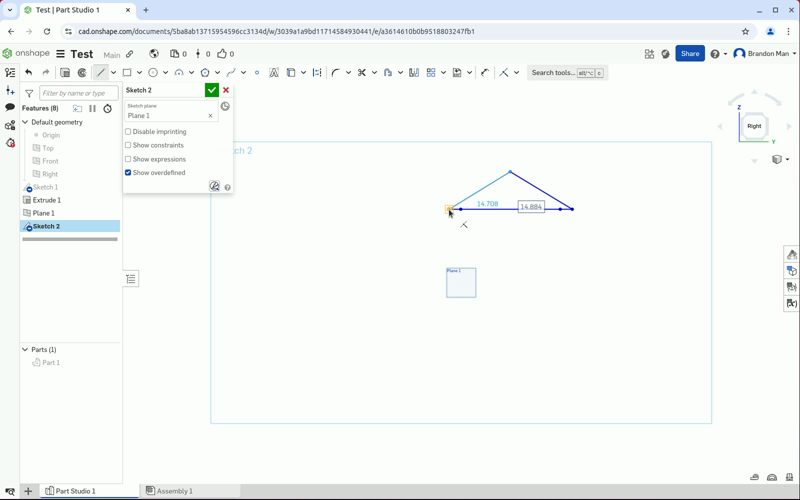
mouse_move(521, 185)
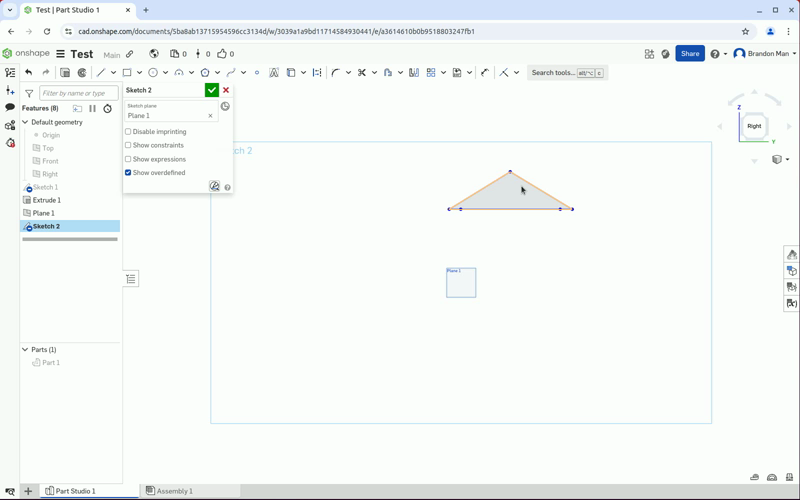
click(521, 185)
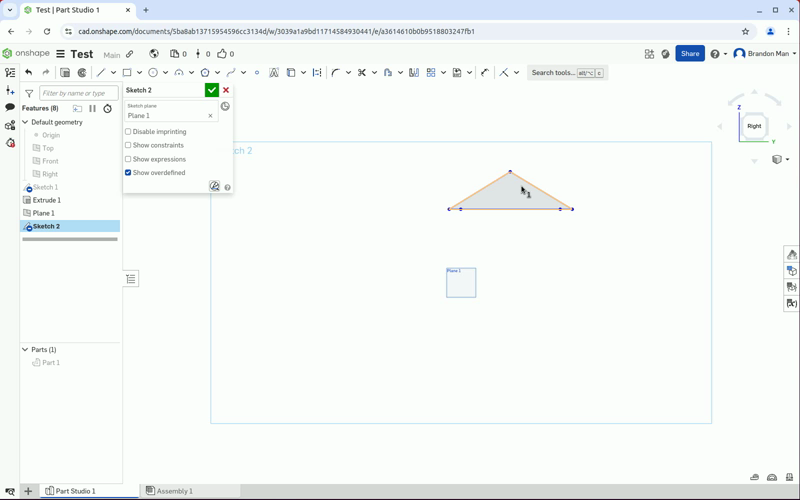
mouse_move(73, 352)
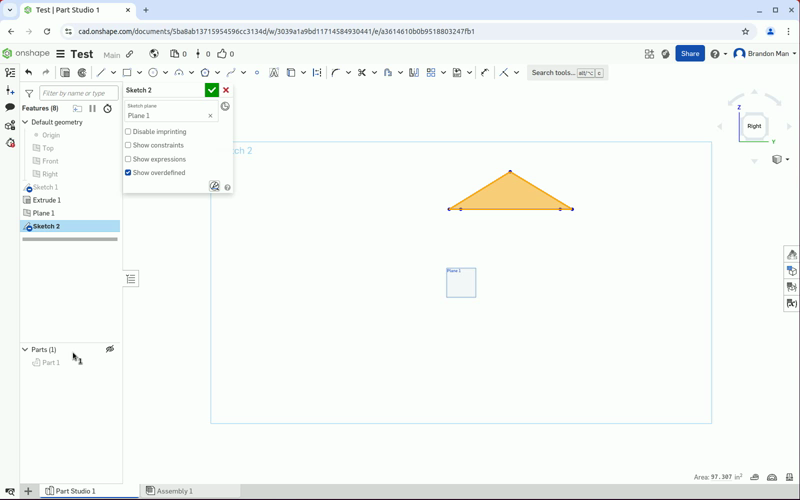
key(shift+y)
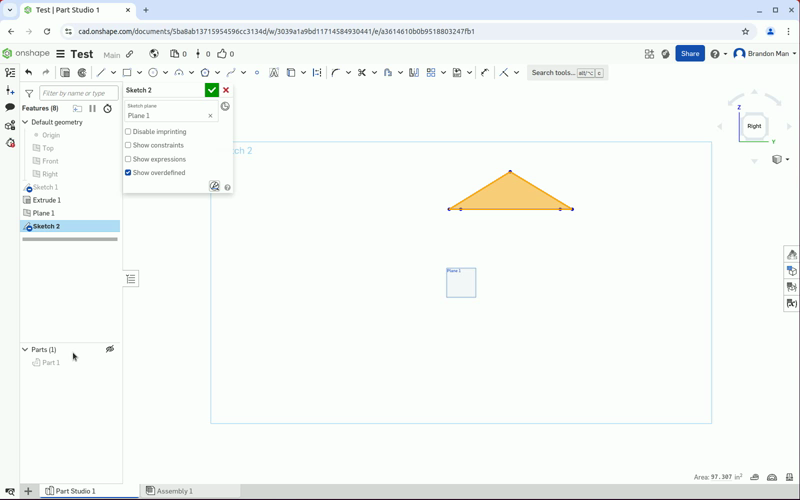
key(shift+e)
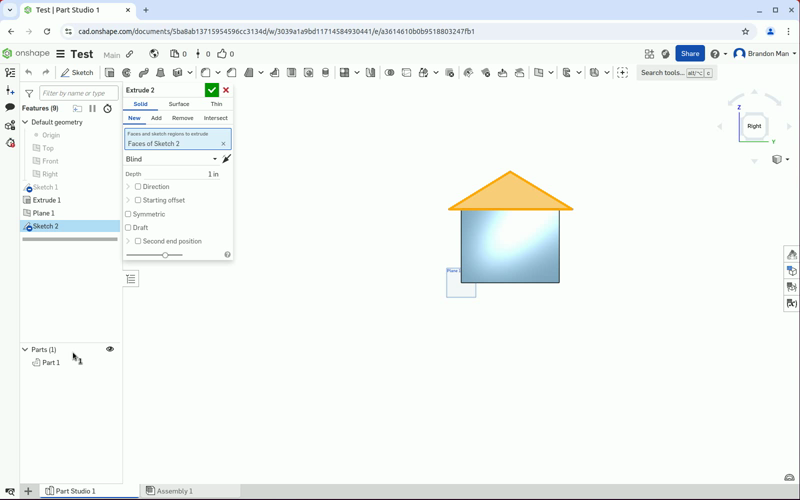
mouse_move(143, 106)
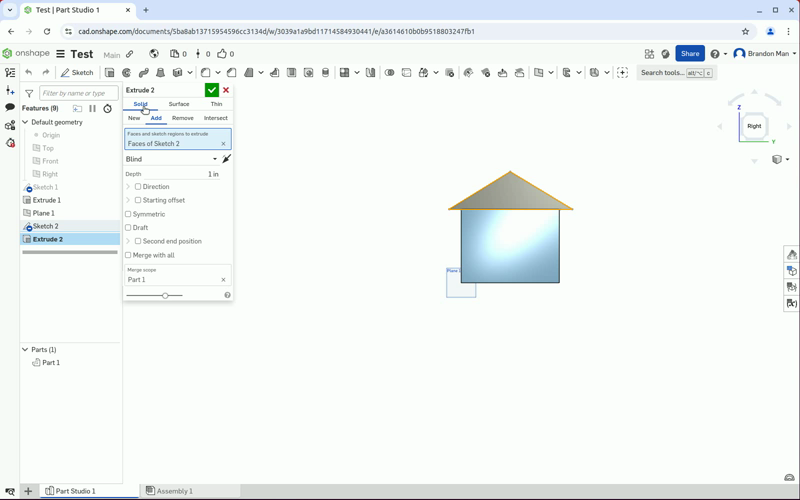
click(143, 106)
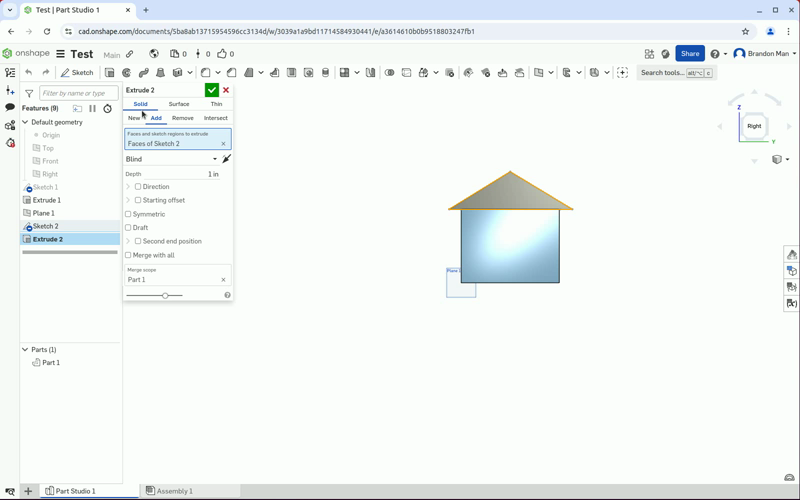
mouse_move(137, 120)
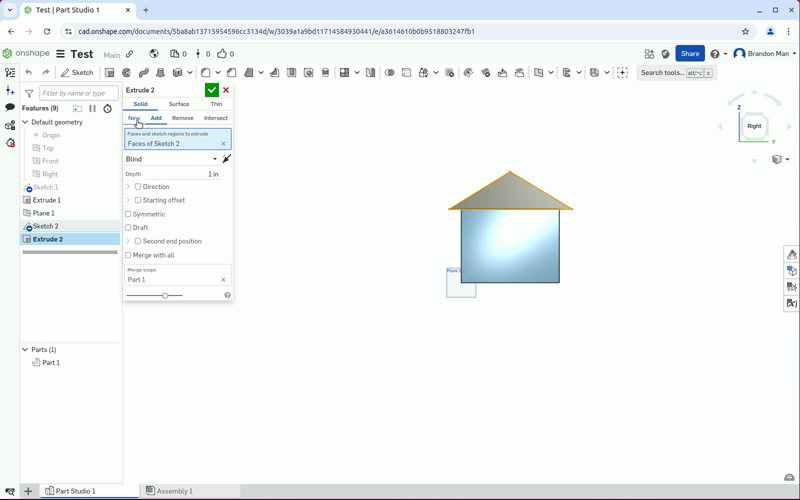
click(137, 120)
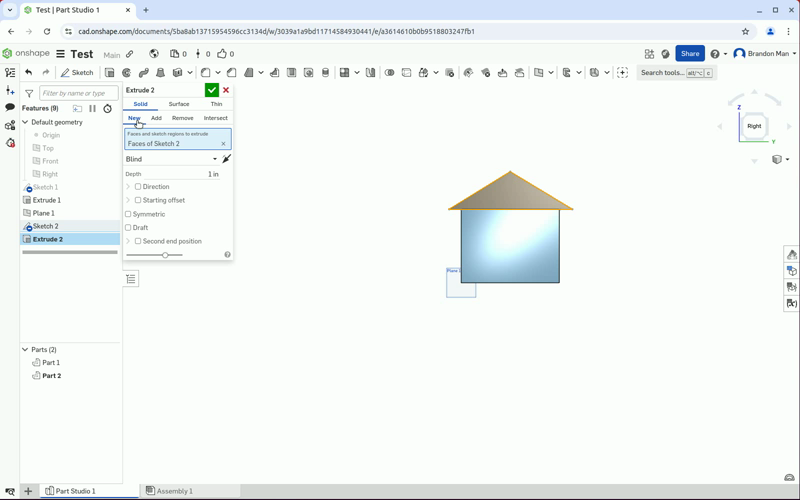
key(tab, 4)
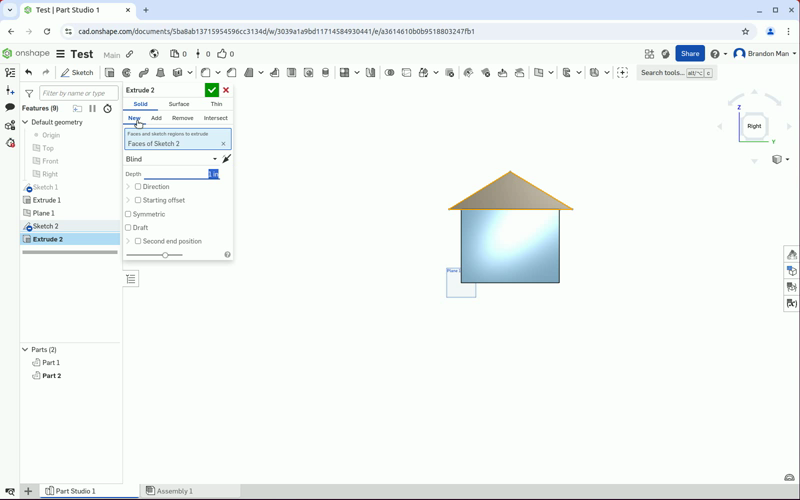
text(-30.57)
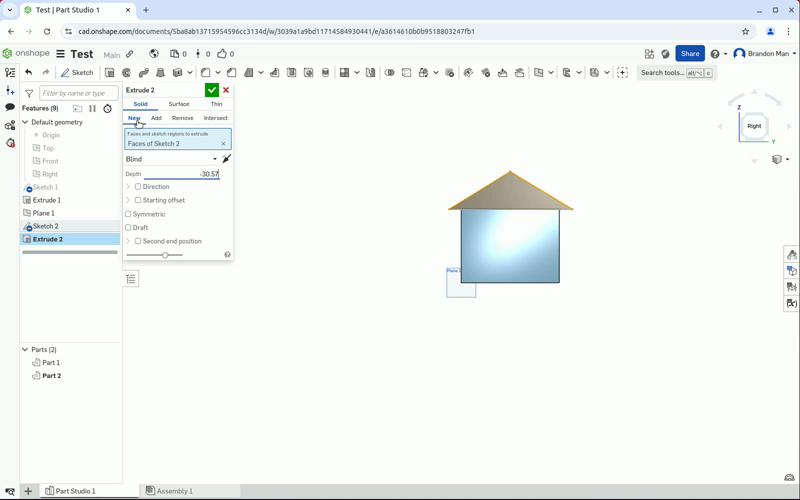
key(enter)
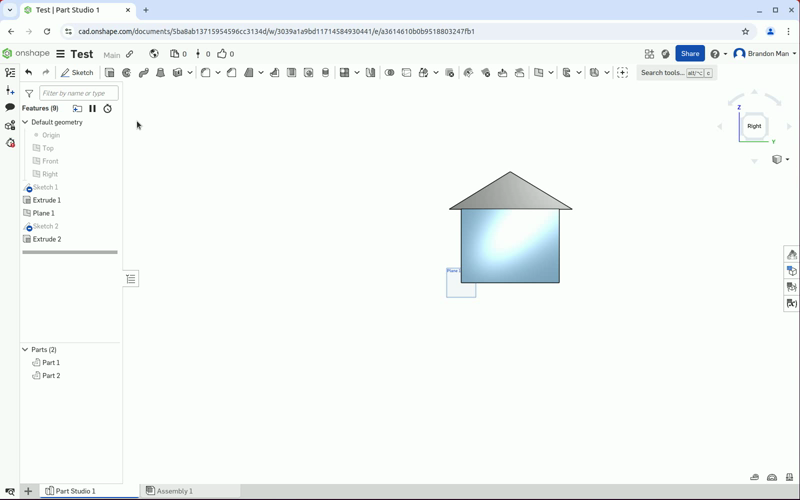
key(shift+h)
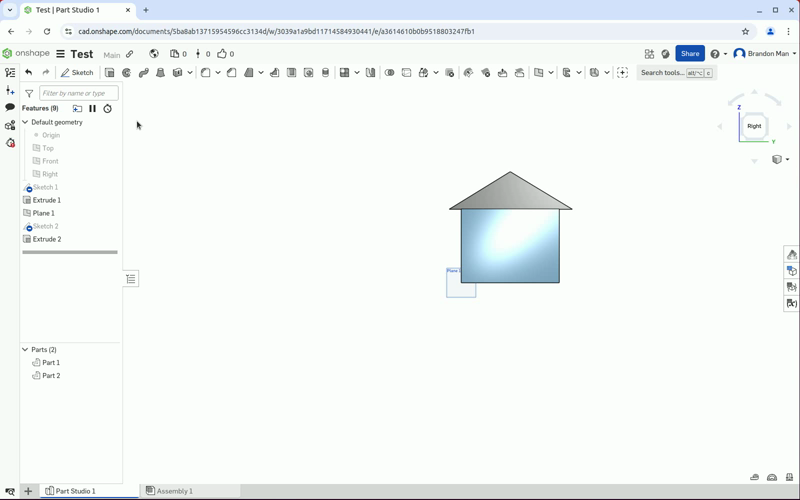
key(shift+h)
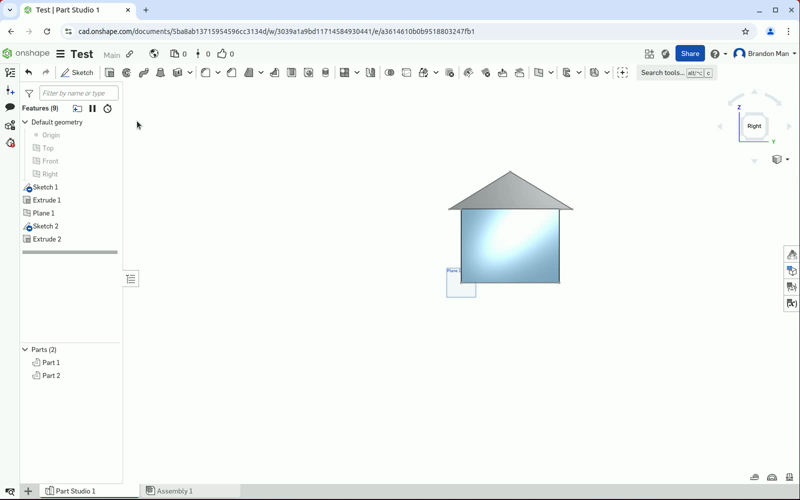
key(shift+7)
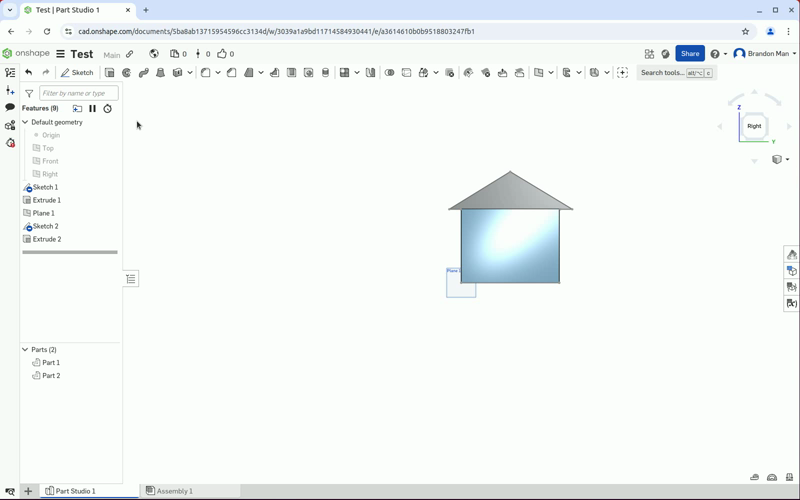
key(right, 2)
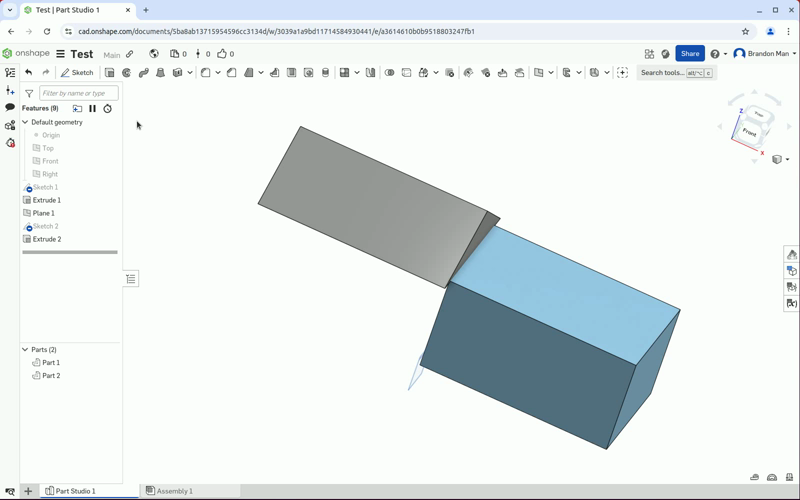
key(down, 2)
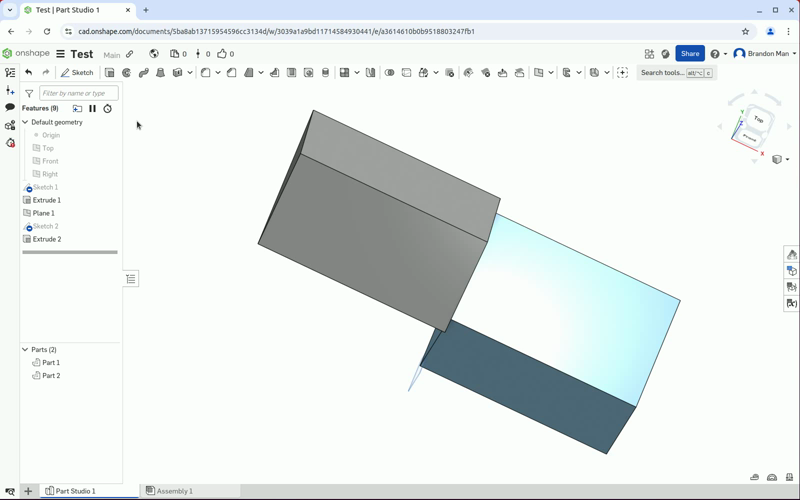
key(up, 2)
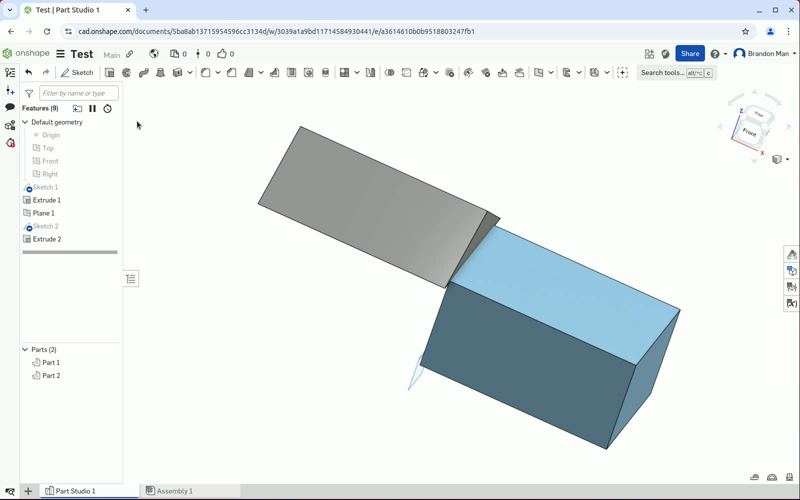
key(left, 2)
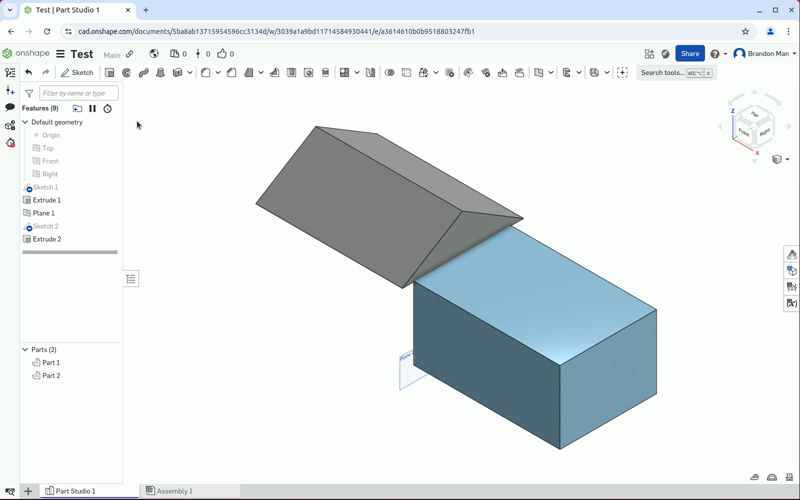
mouse_move(73, 189)
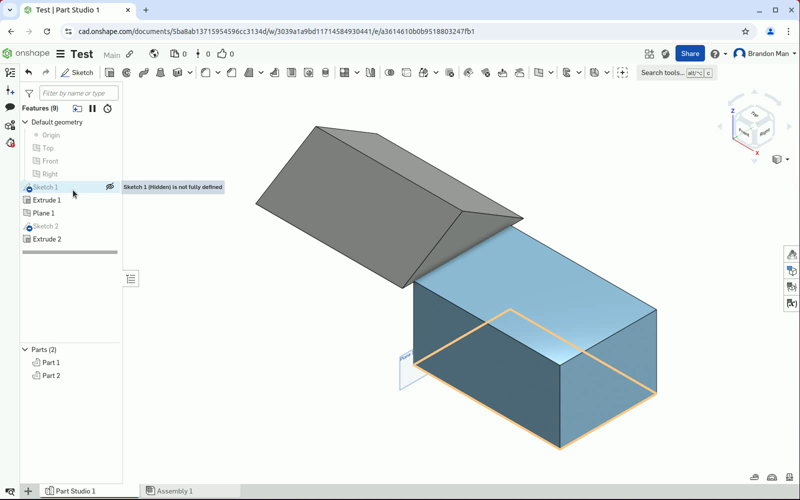
click(73, 189)